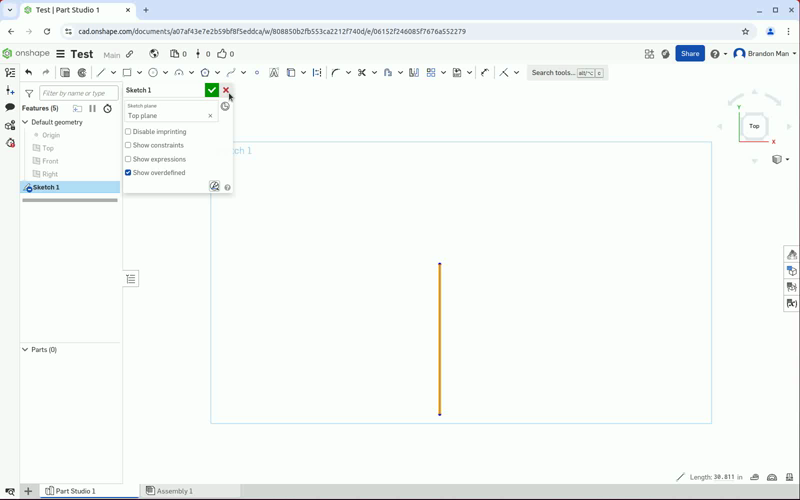
key(shift+h)
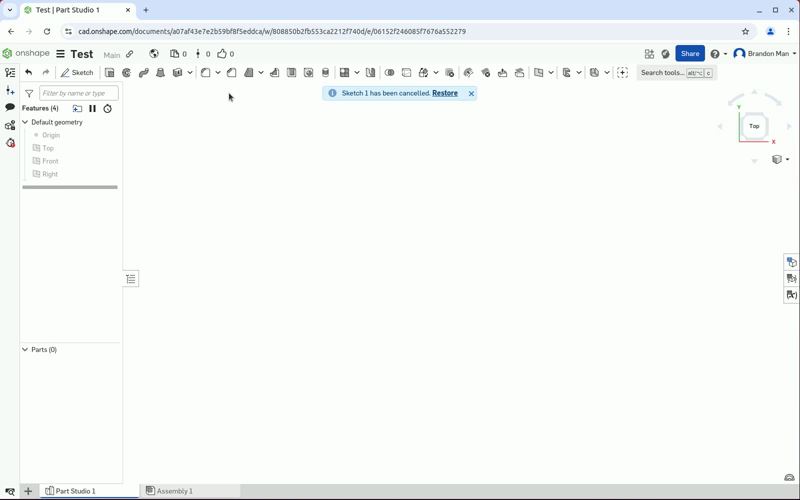
mouse_move(73, 352)
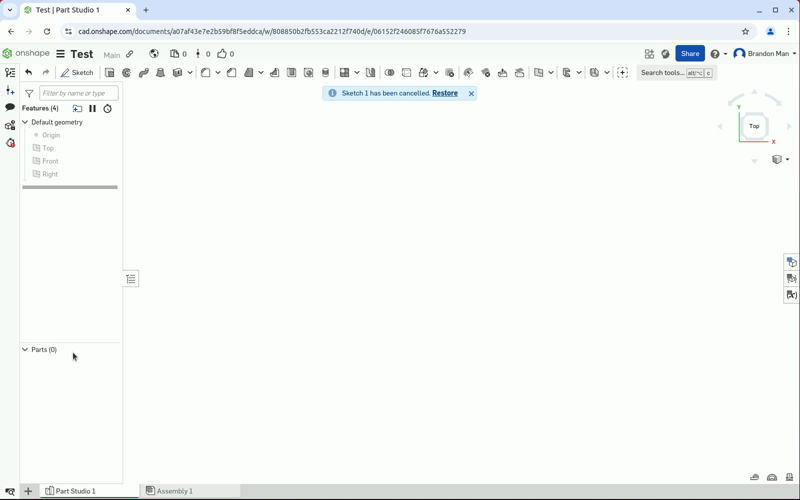
key(y)
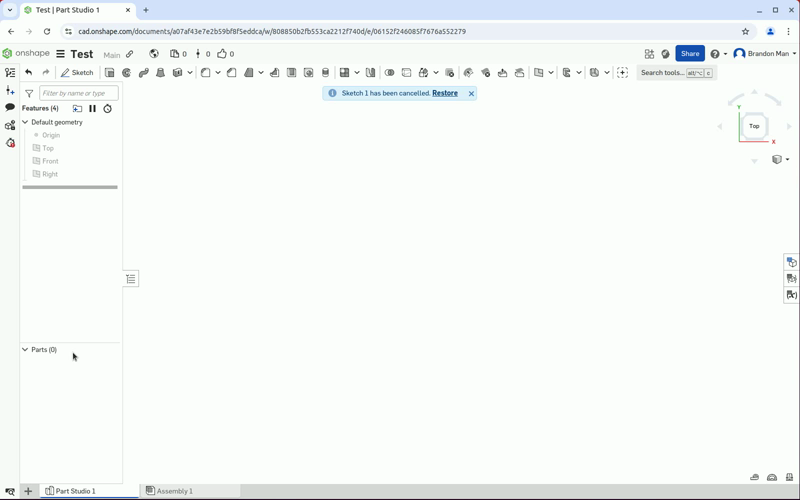
key(shift+p)
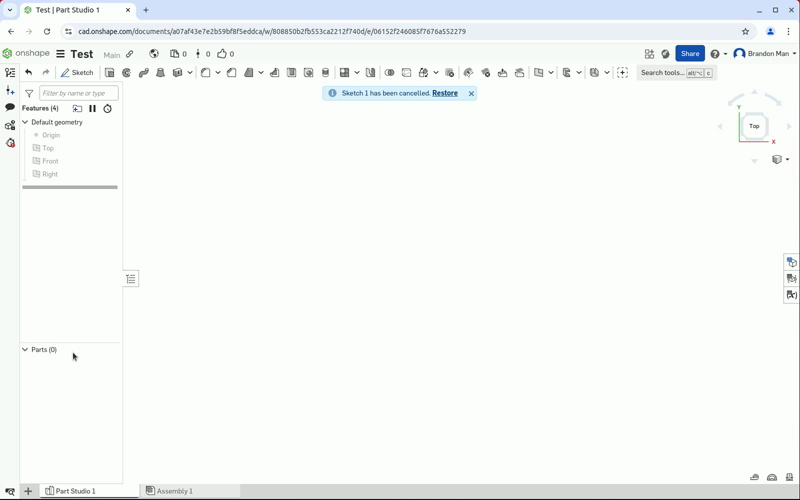
key(space)
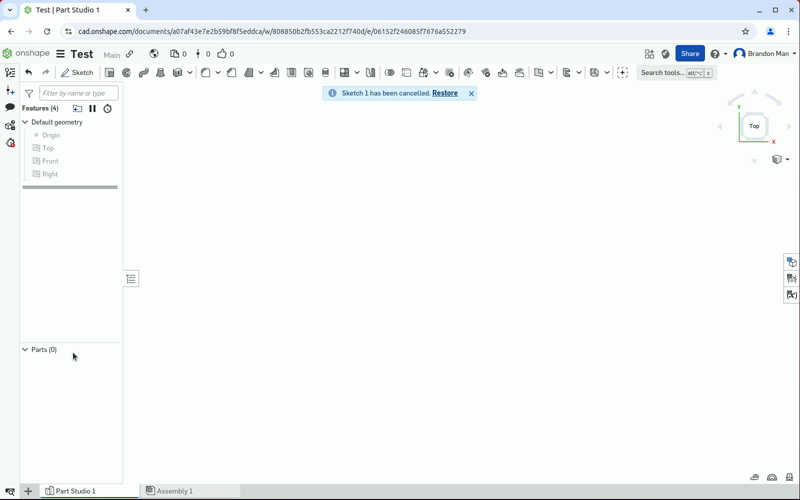
key_down(shift)
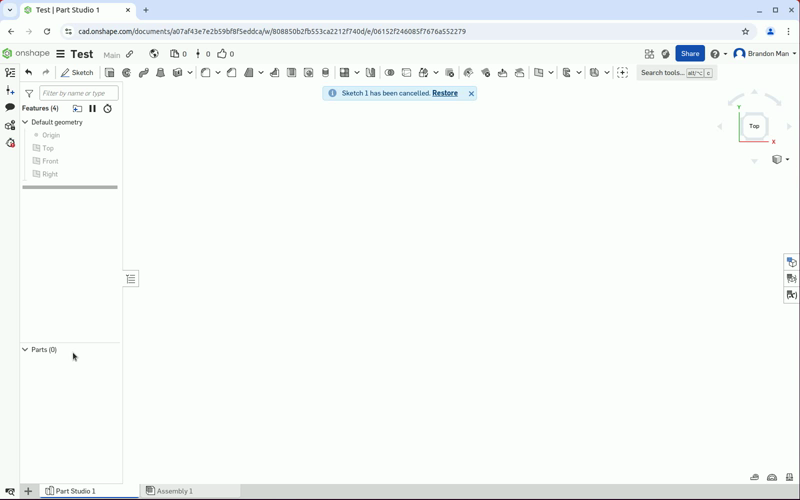
key(up)
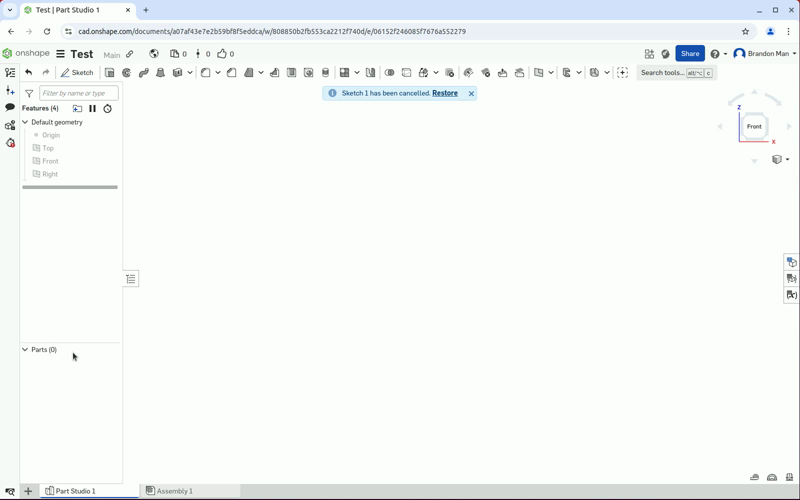
key_up(shift)
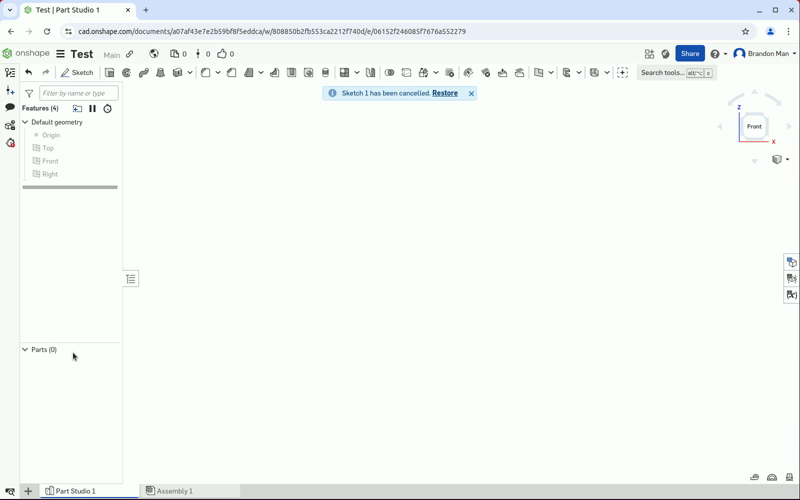
mouse_move(73, 352)
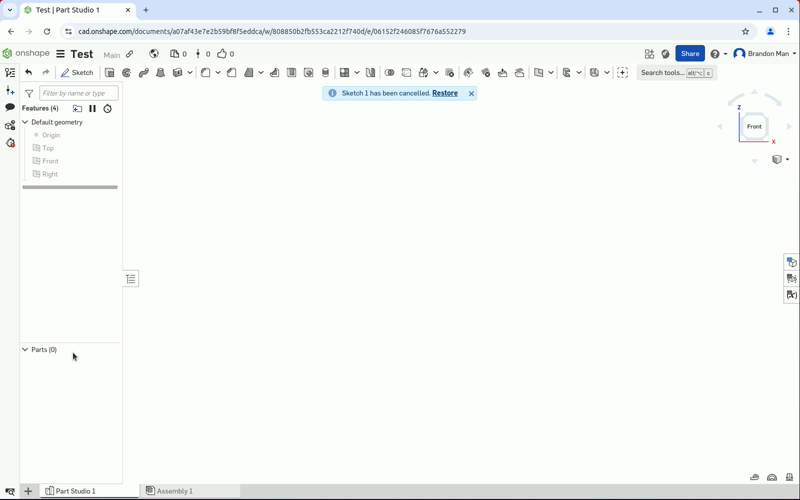
key(shift+y)
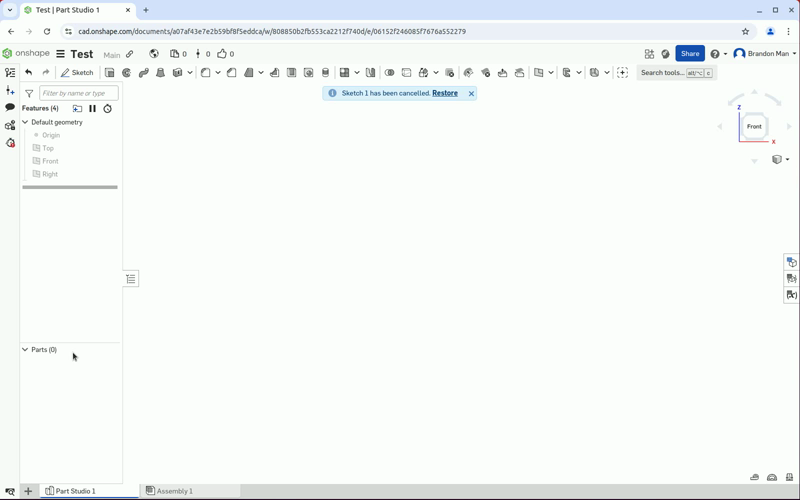
key(shift+s)
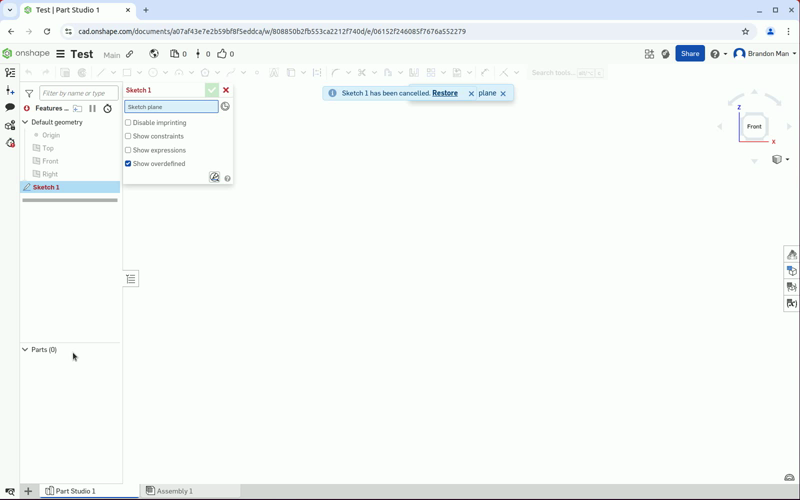
mouse_move(73, 163)
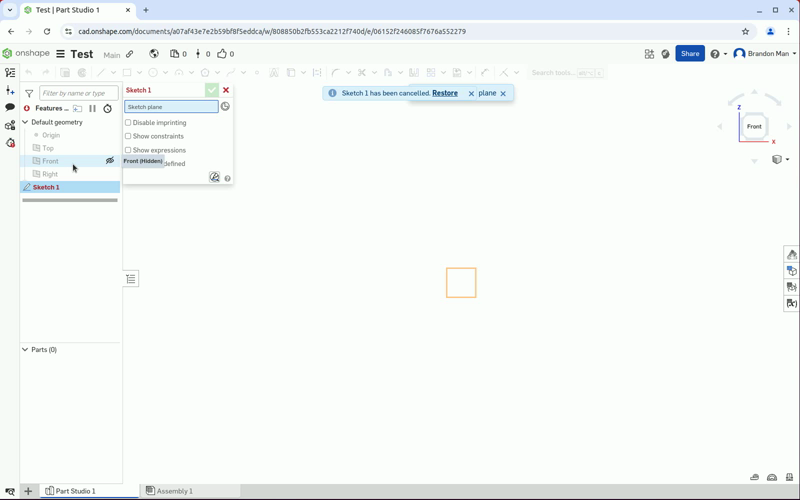
click(73, 163)
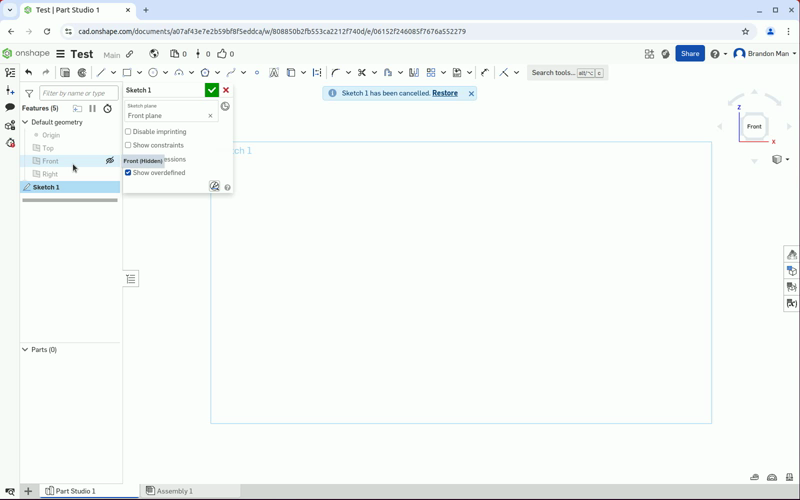
mouse_move(73, 352)
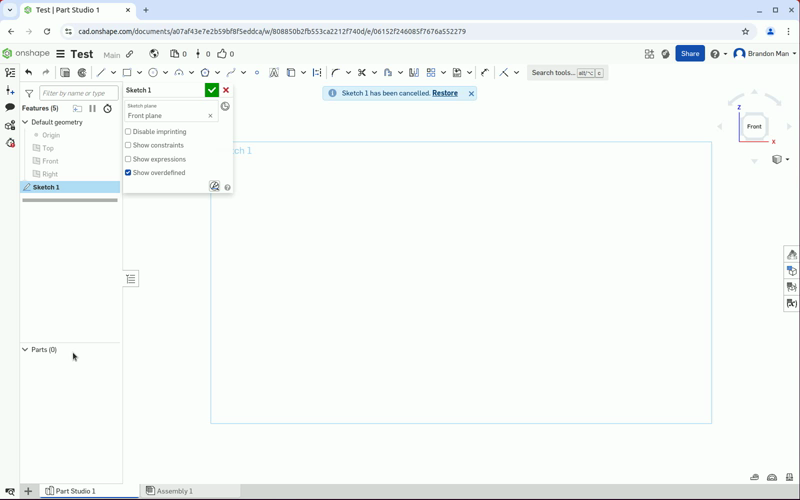
key(y)
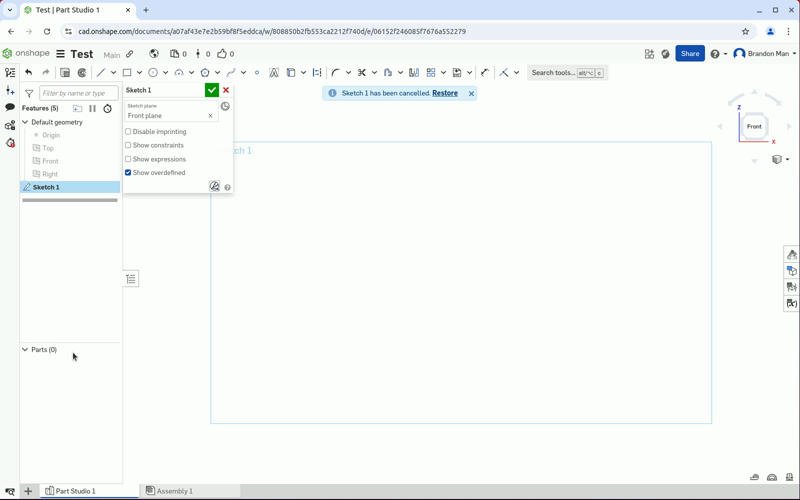
key(l)
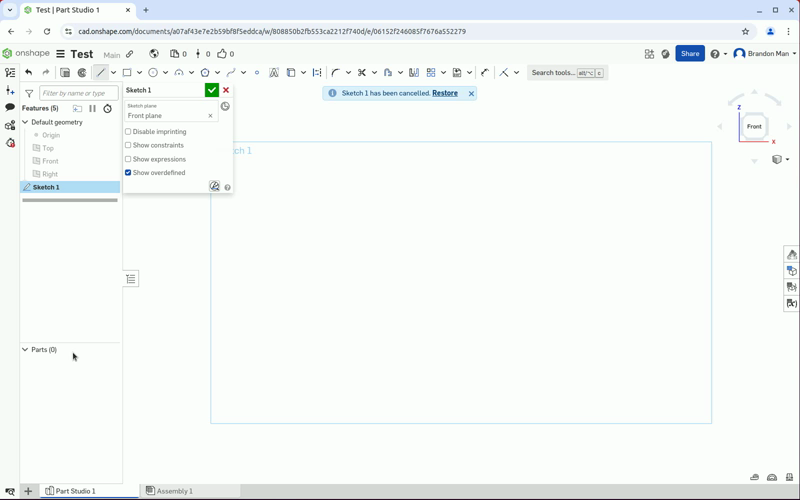
key_down(shift)
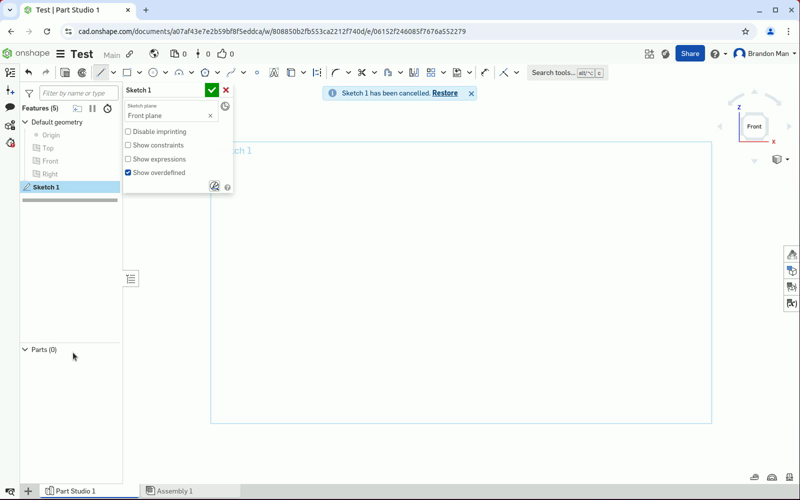
mouse_move(395, 308)
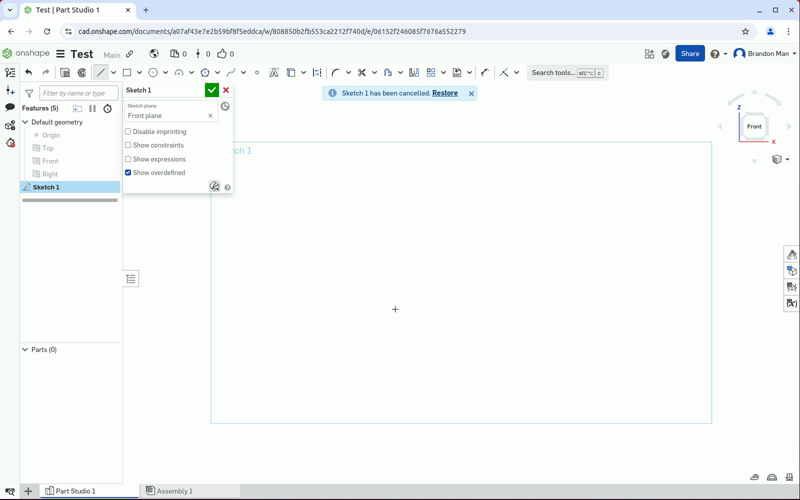
click(395, 308)
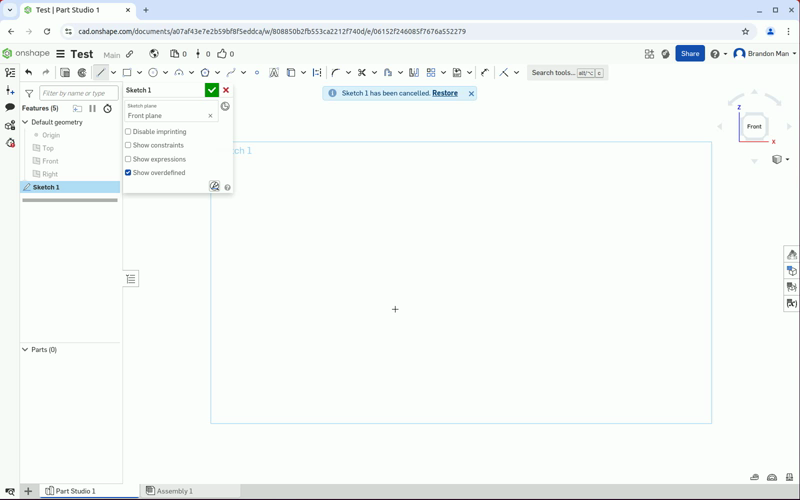
key_up(shift)
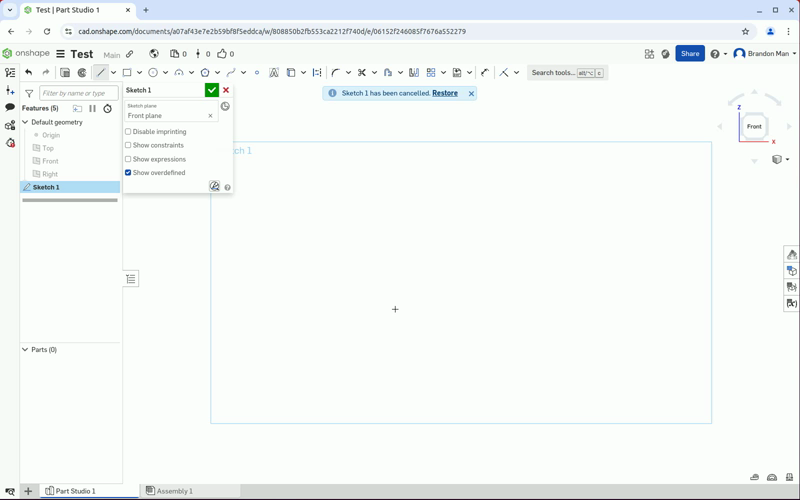
key_down(shift)
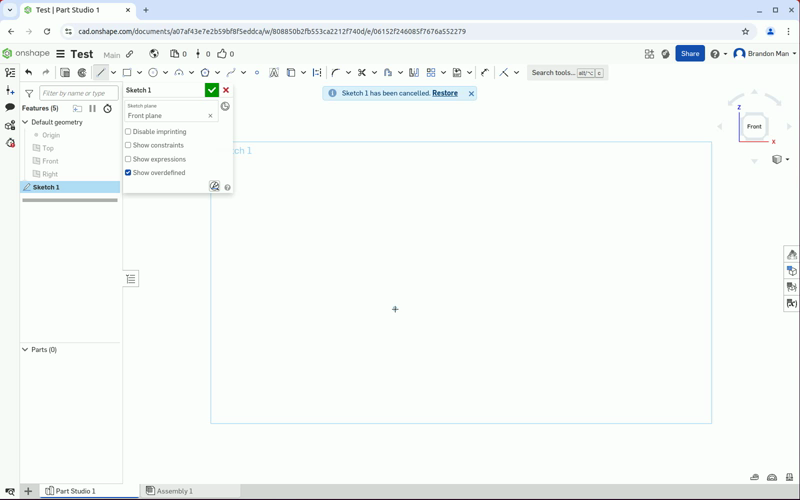
mouse_move(526, 308)
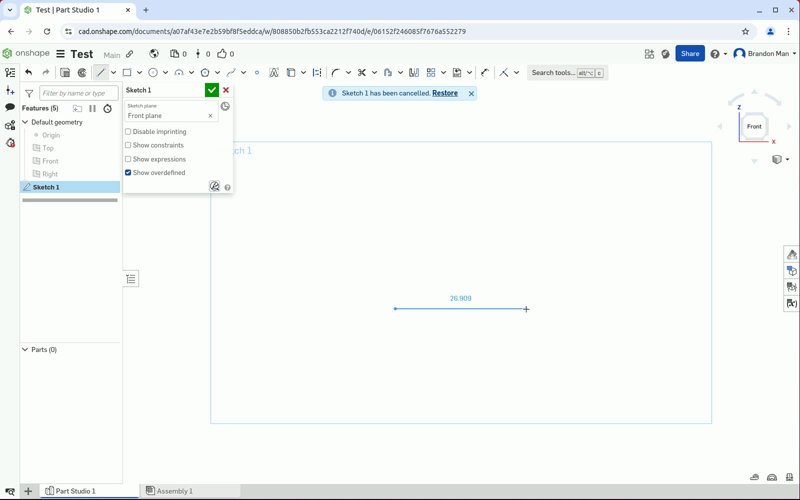
click(526, 308)
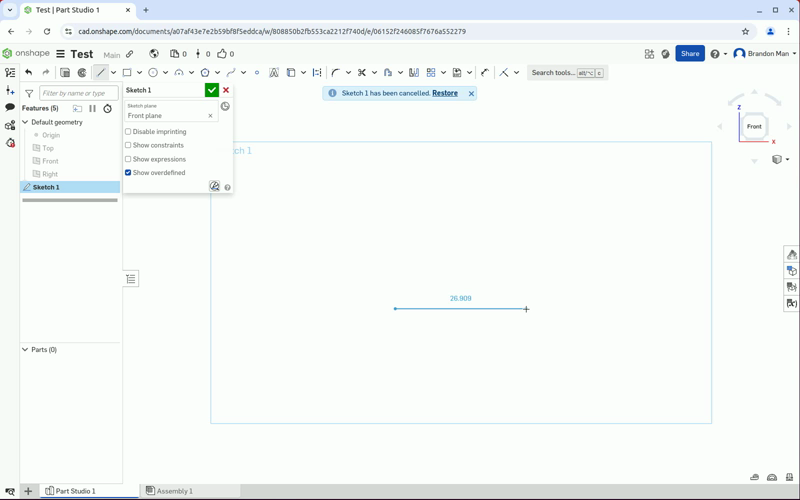
key_up(shift)
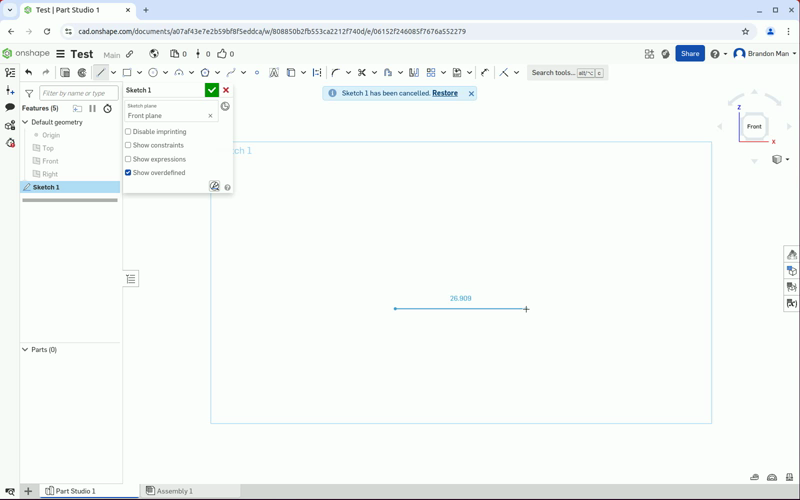
key_down(shift)
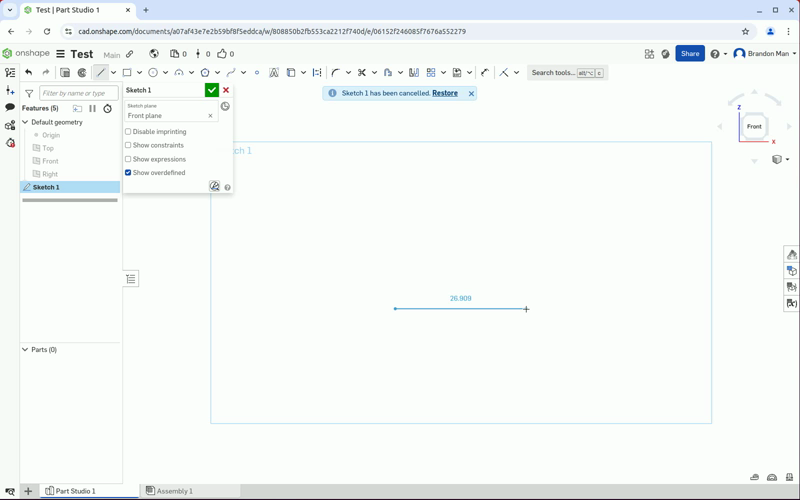
mouse_move(556, 308)
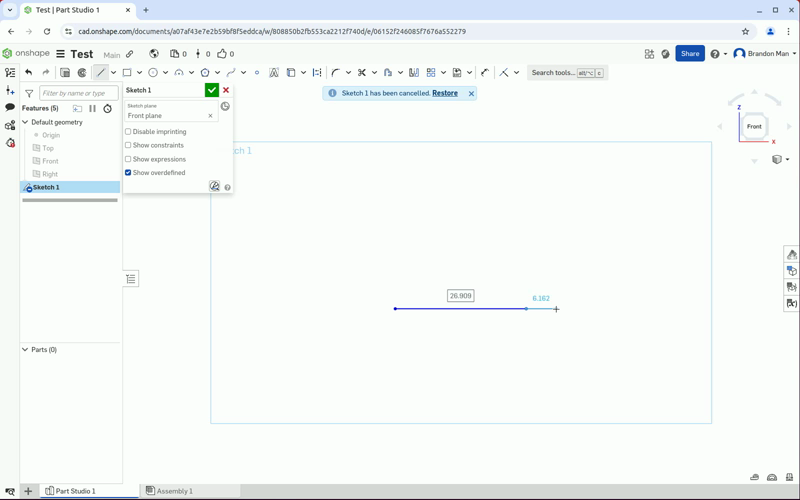
mouse_move(526, 256)
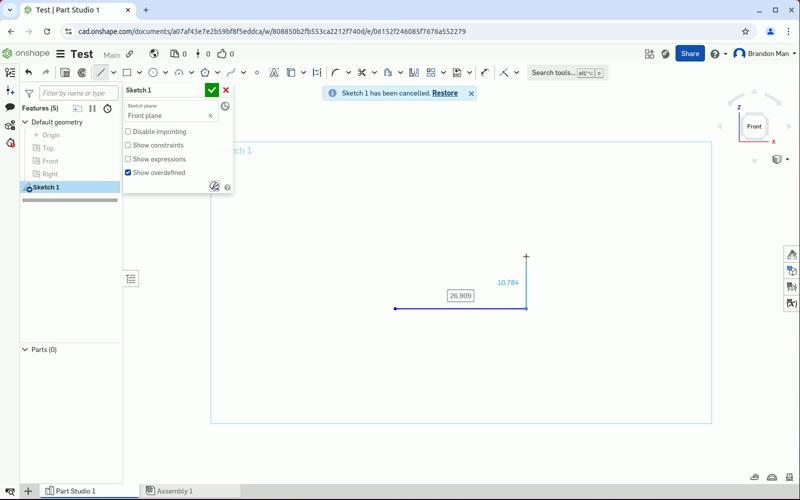
click(526, 256)
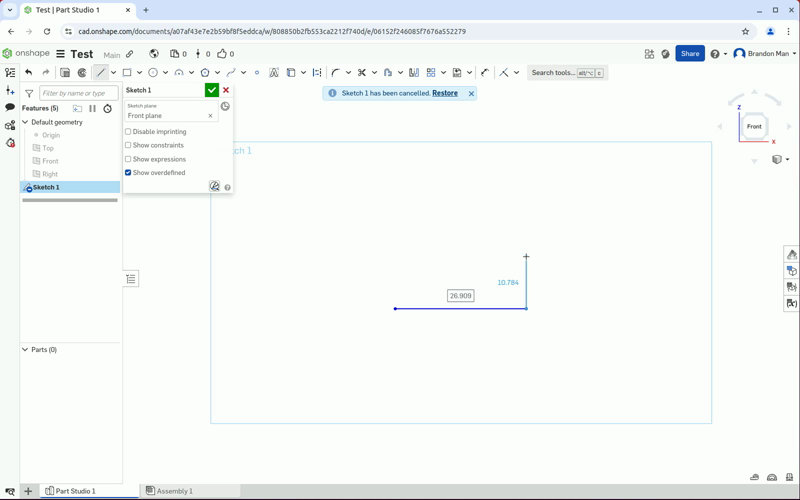
key_up(shift)
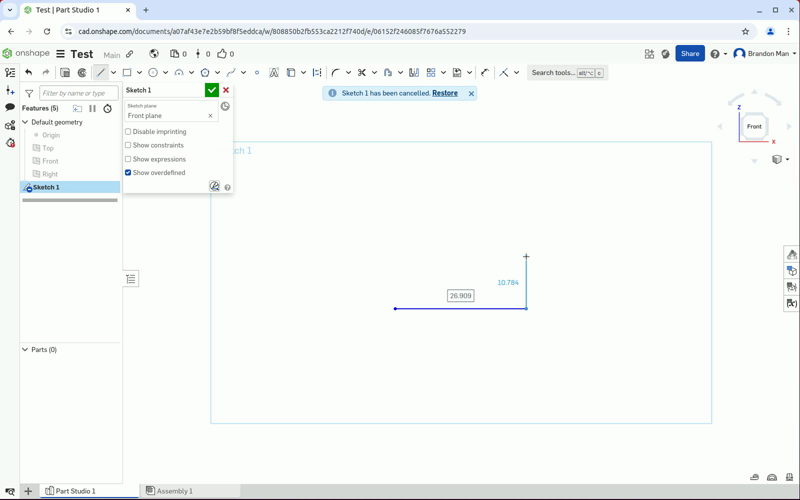
key_down(shift)
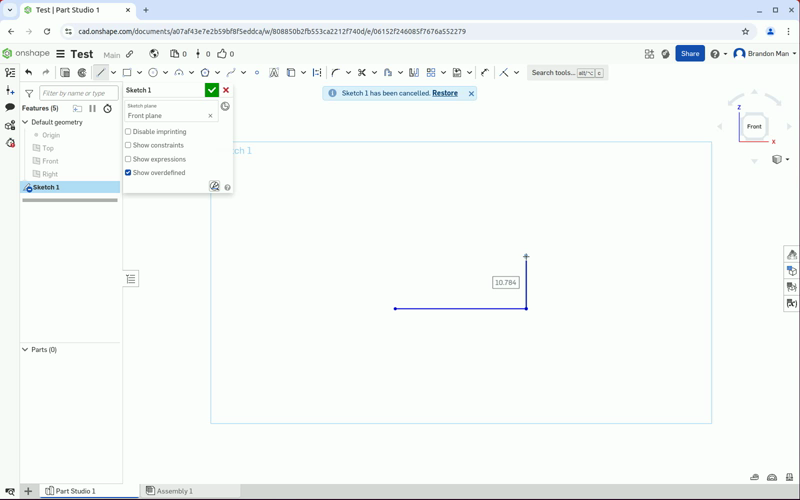
mouse_move(395, 256)
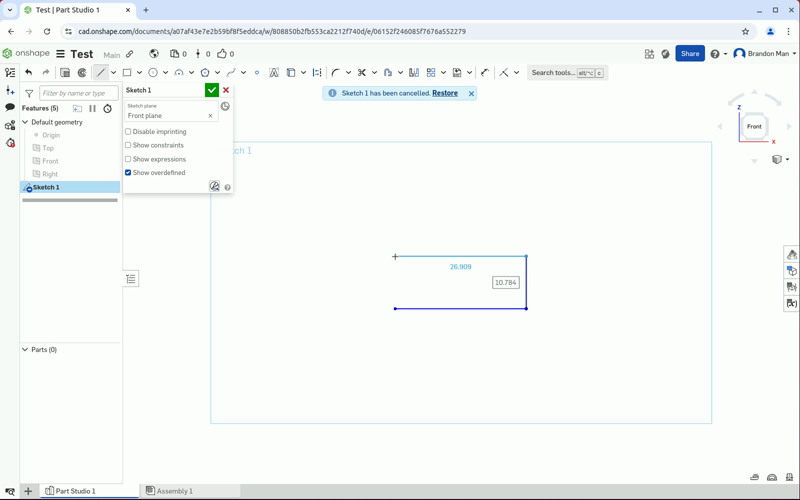
click(395, 256)
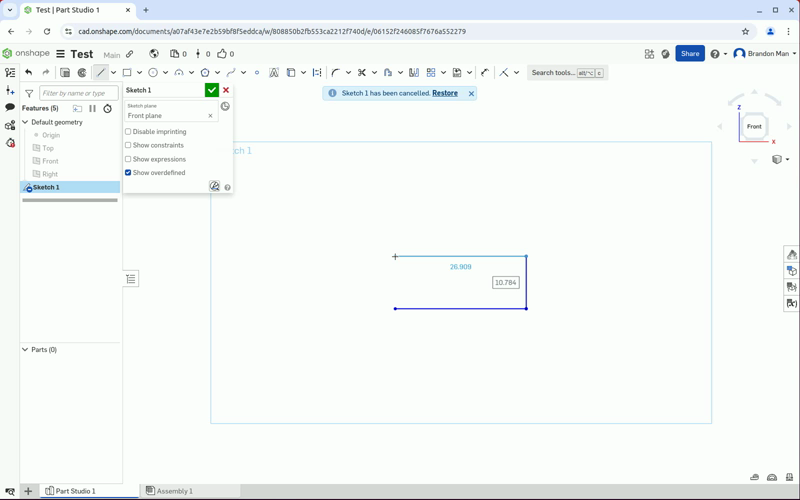
key_up(shift)
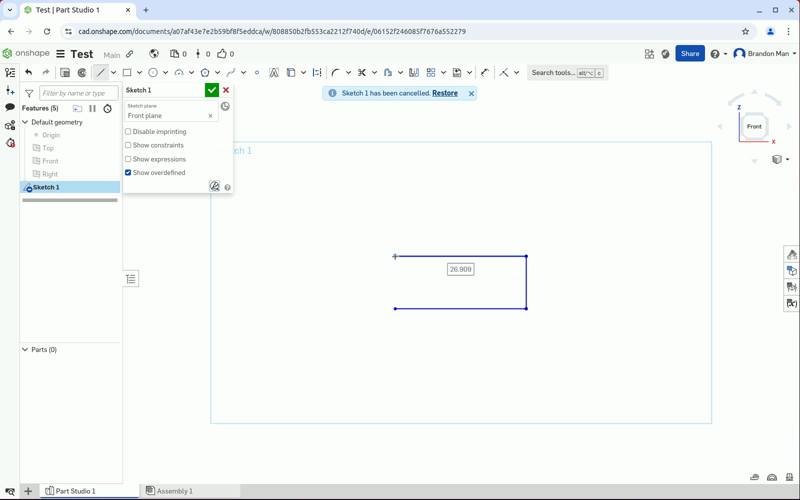
mouse_move(425, 256)
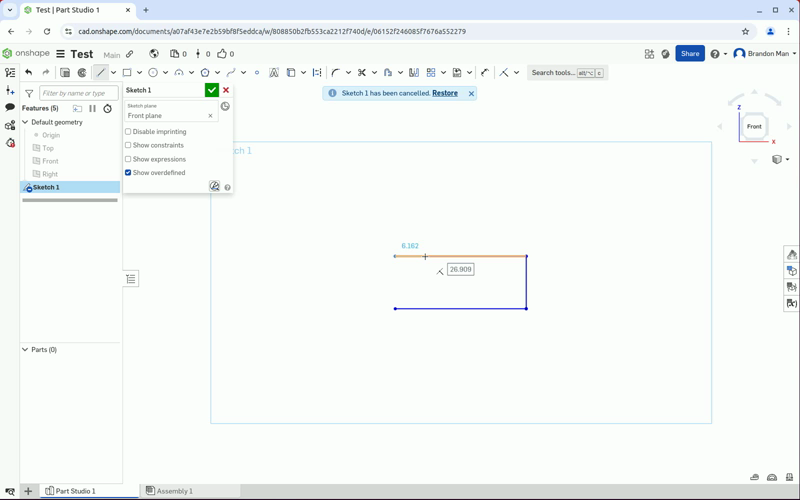
key_down(shift)
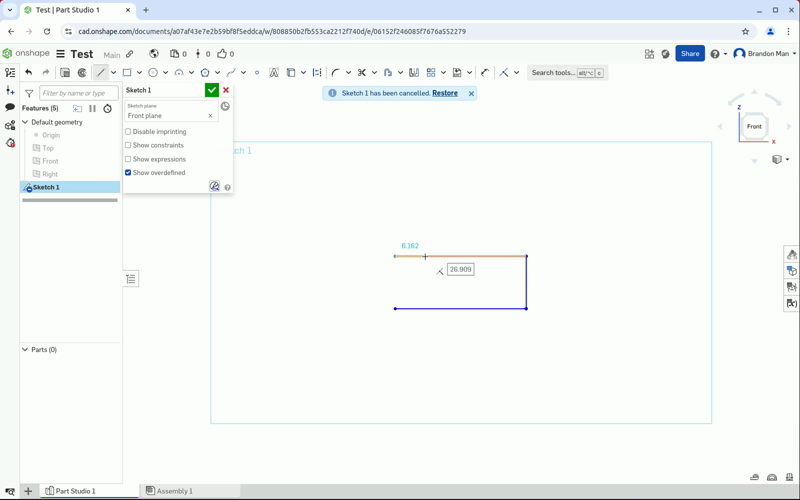
mouse_move(395, 308)
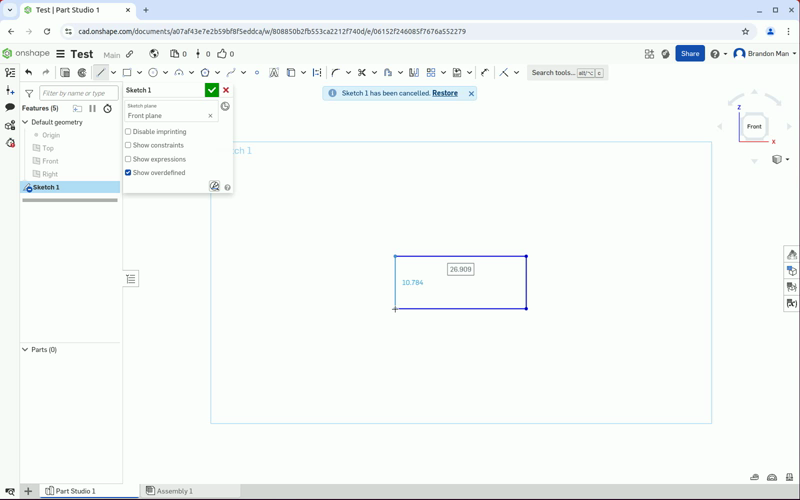
key_up(shift)
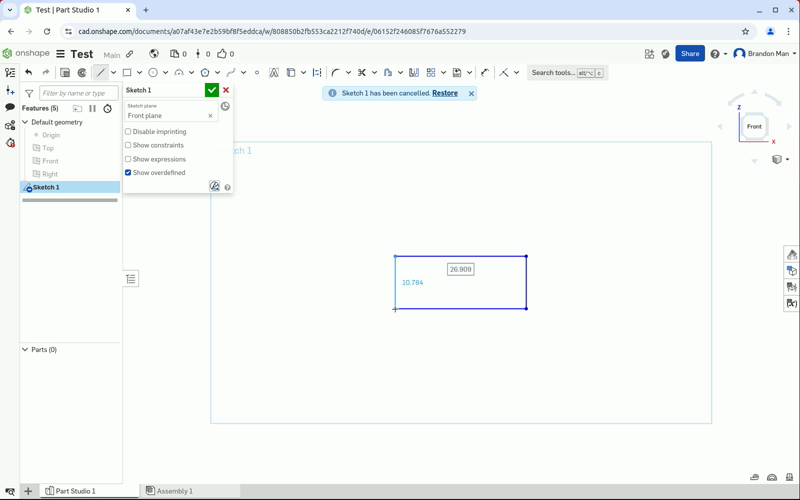
click(395, 308)
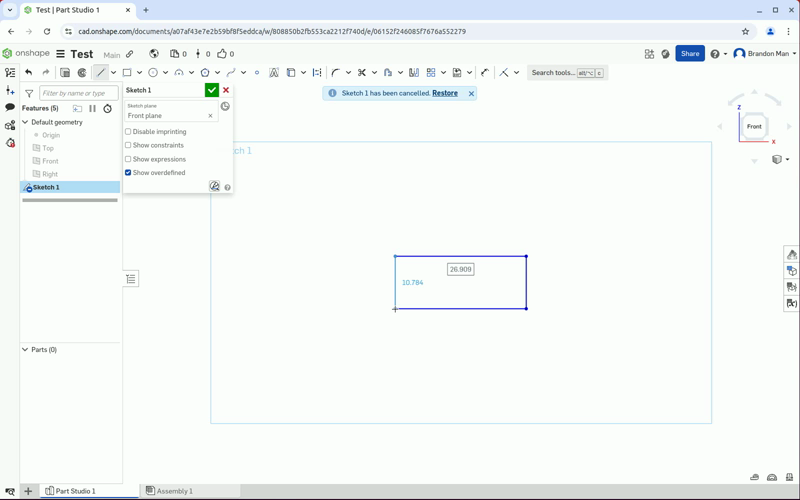
key(esc)
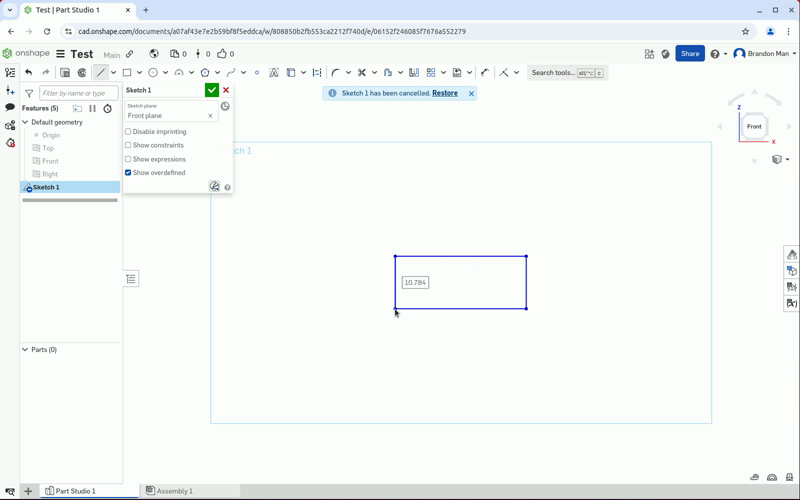
mouse_move(474, 263)
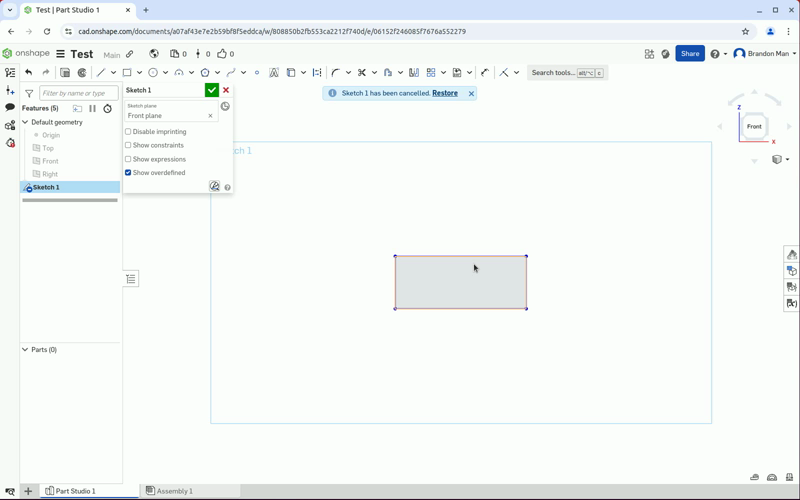
click(474, 263)
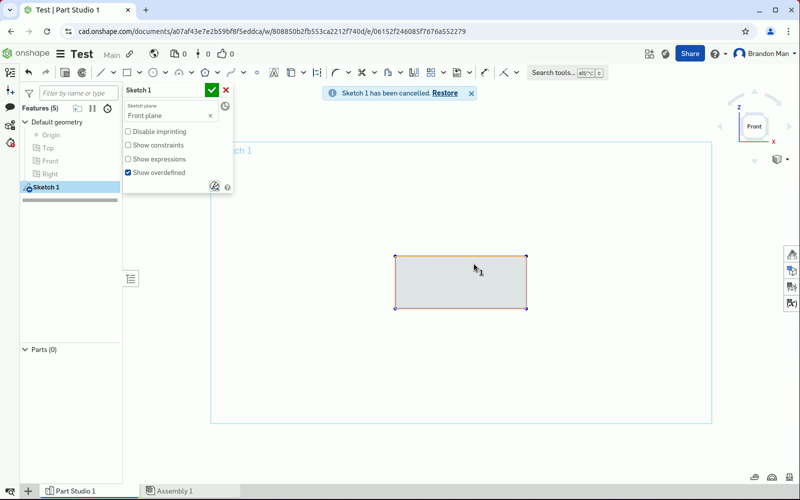
mouse_move(73, 352)
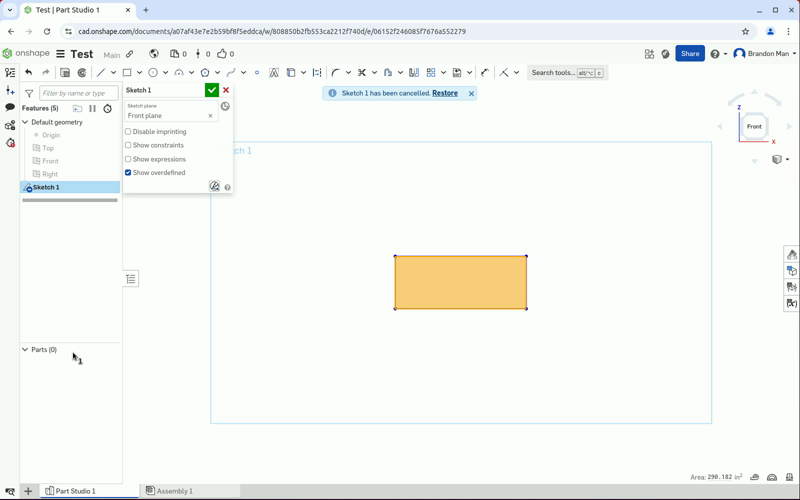
key(shift+y)
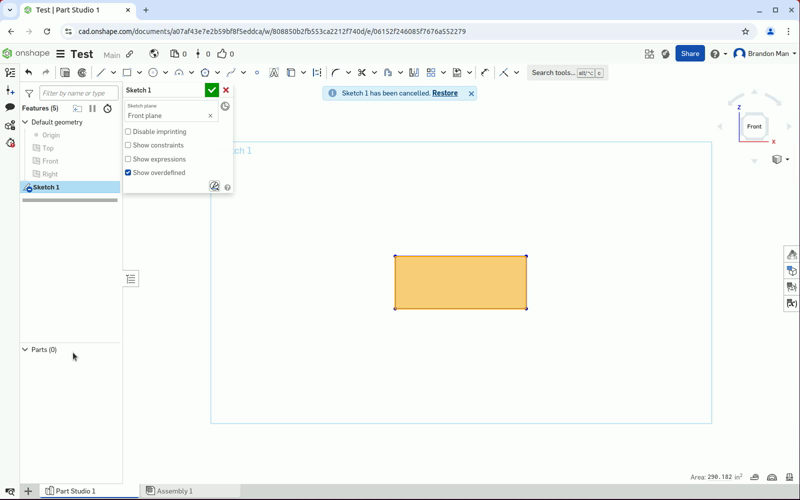
key(shift+e)
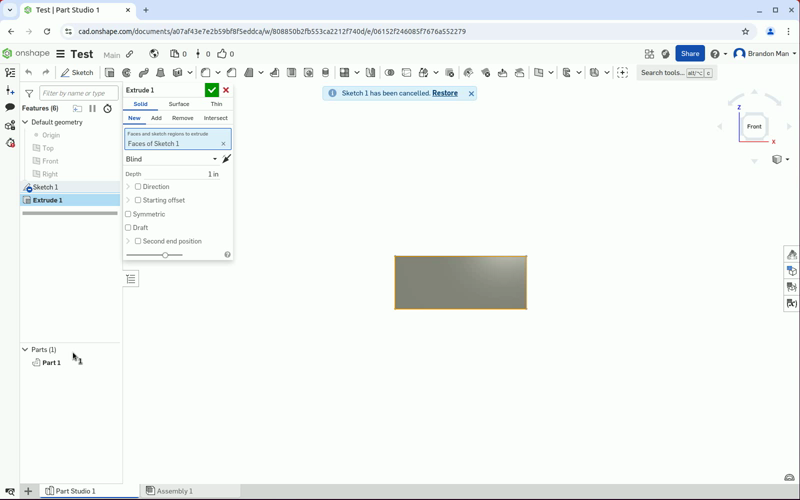
mouse_move(143, 106)
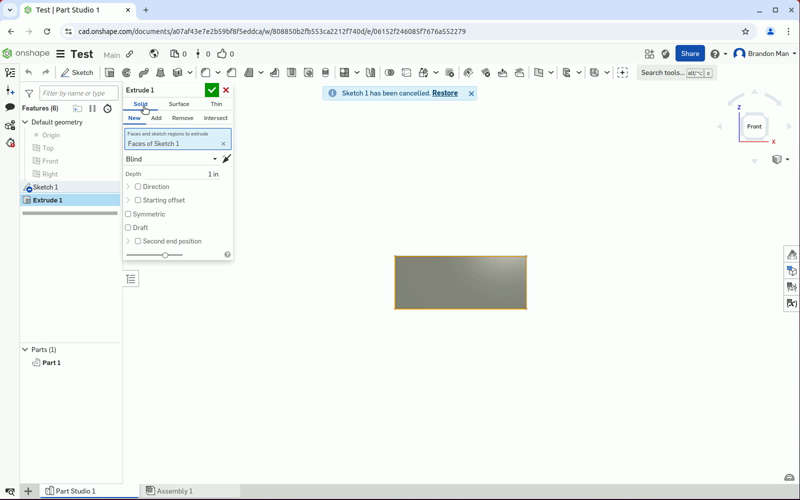
click(143, 106)
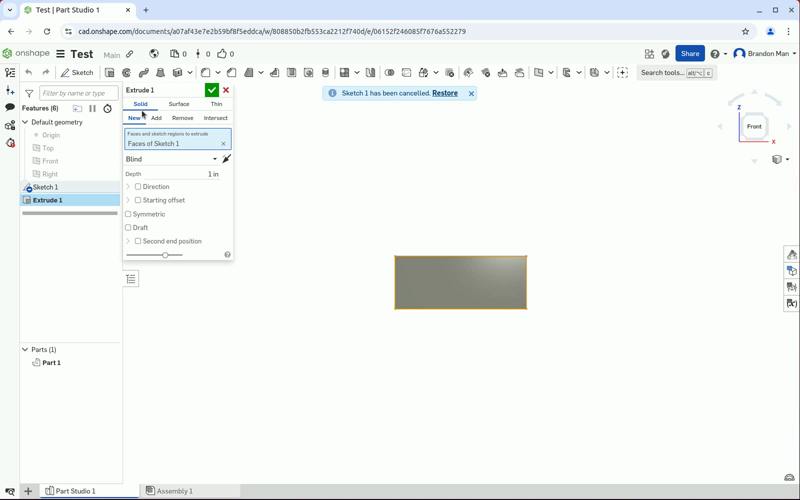
mouse_move(137, 120)
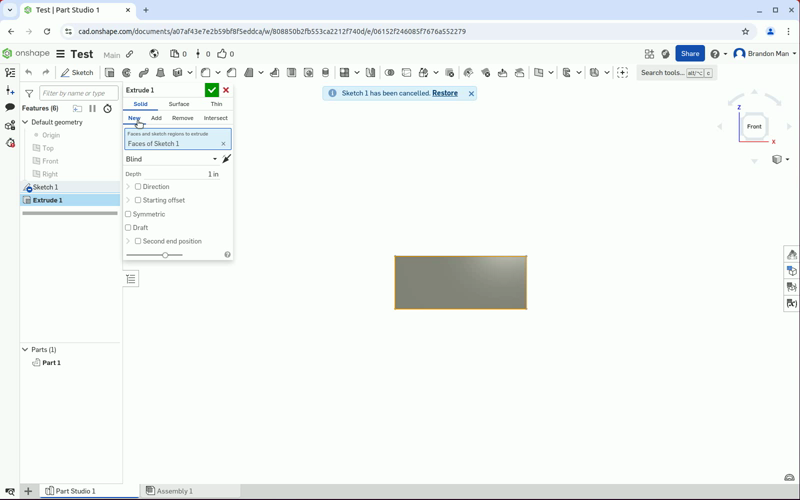
click(137, 120)
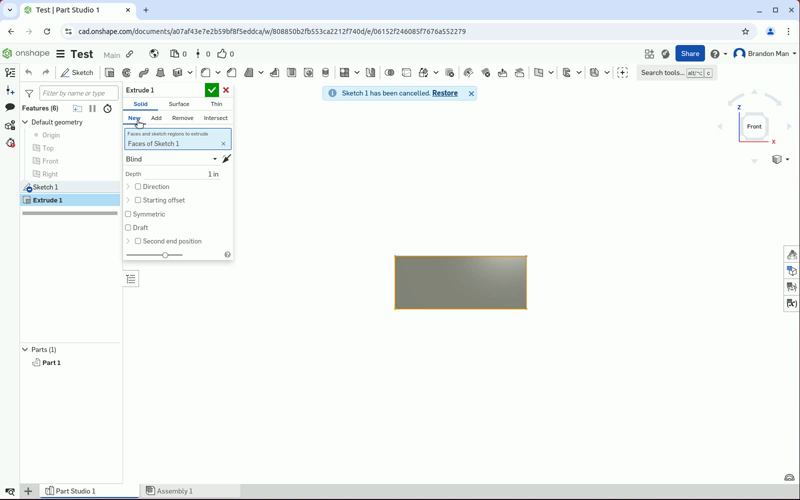
key(tab, 4)
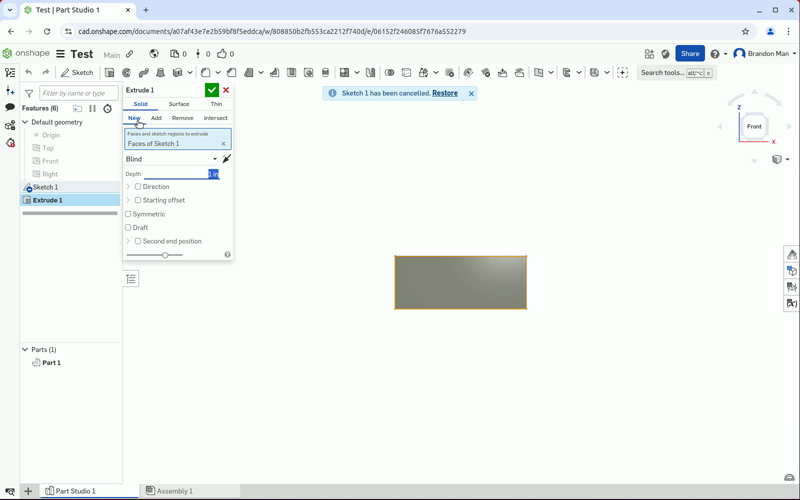
text(1.685)
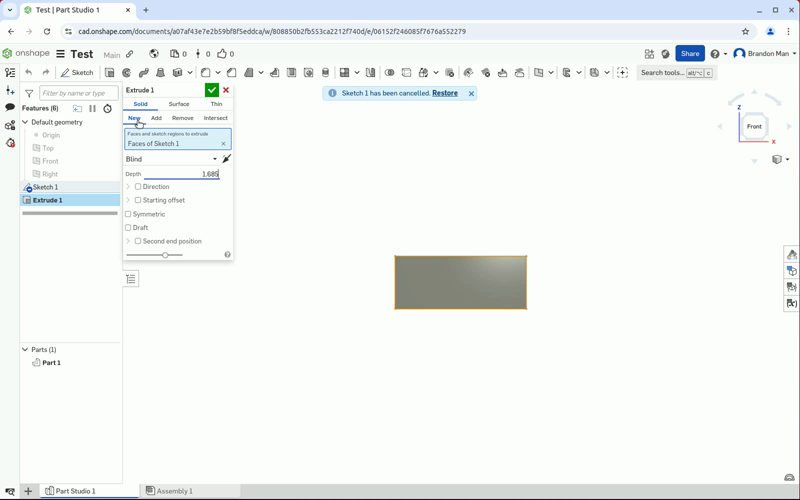
key(enter)
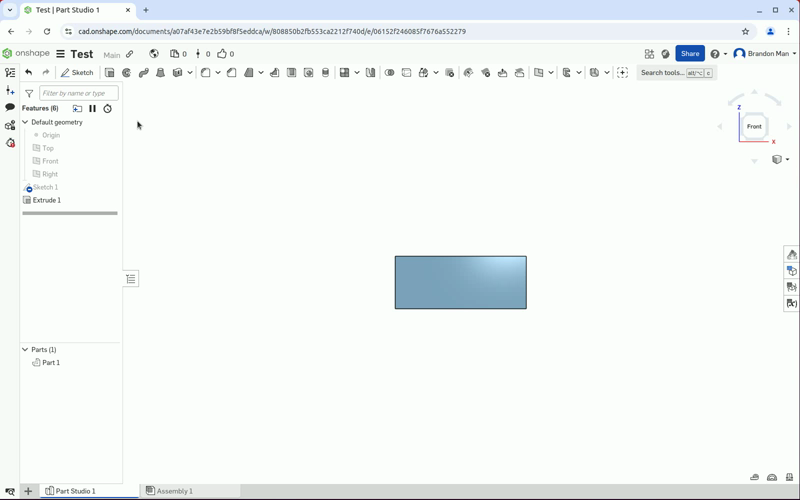
key(shift+h)
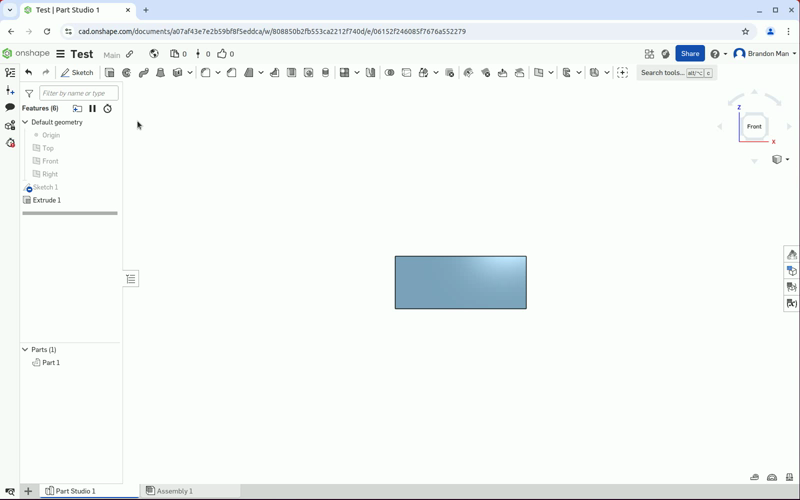
key(shift+h)
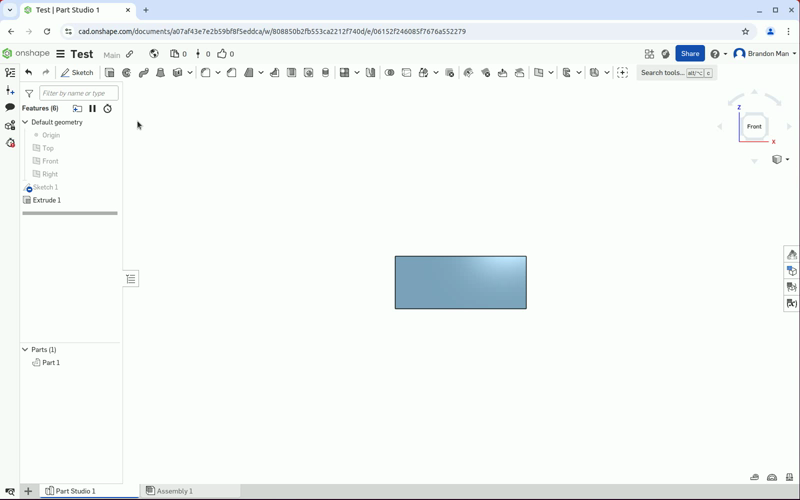
mouse_move(73, 189)
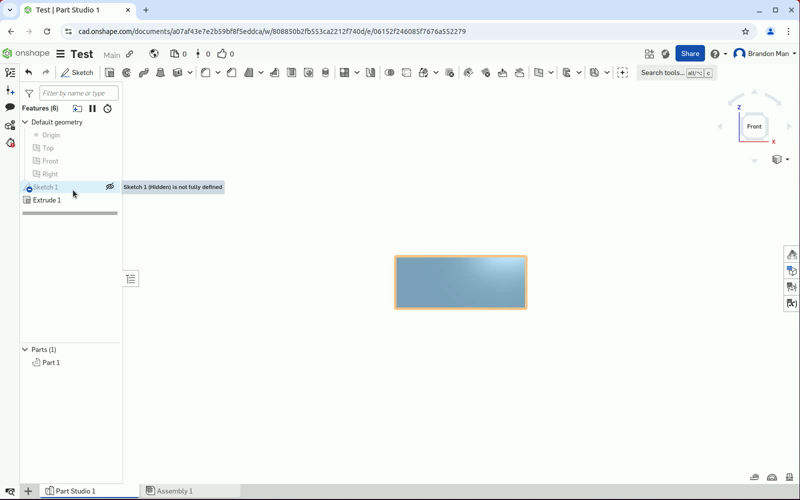
click(73, 189)
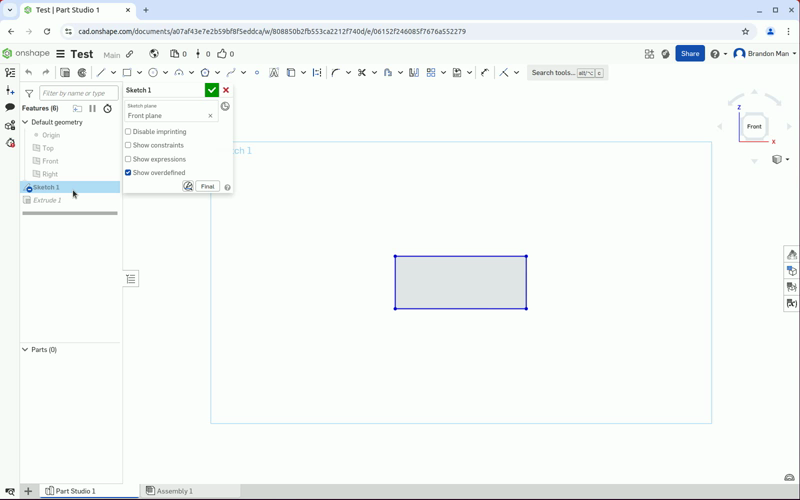
mouse_move(229, 92)
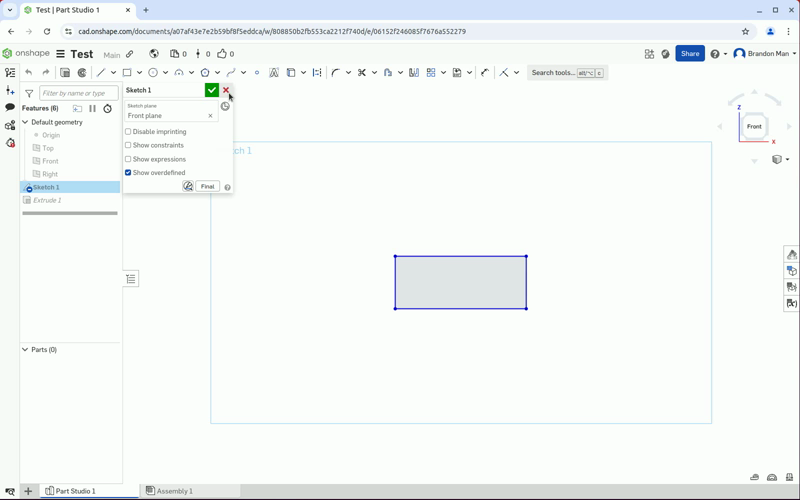
click(229, 92)
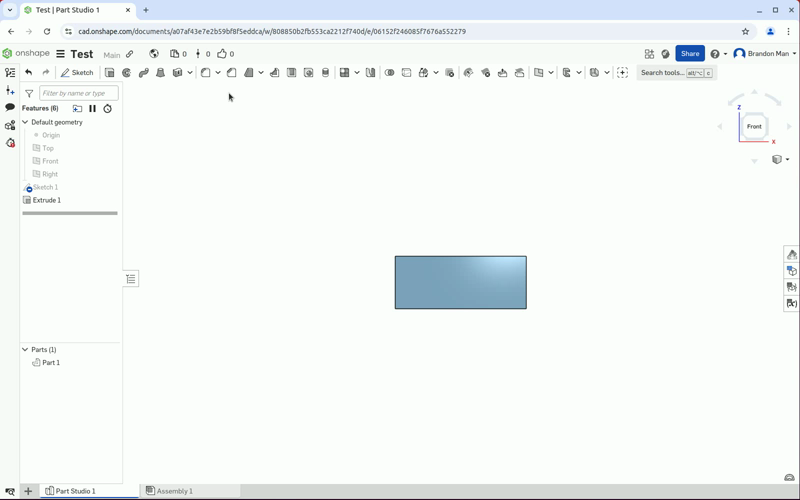
mouse_move(541, 75)
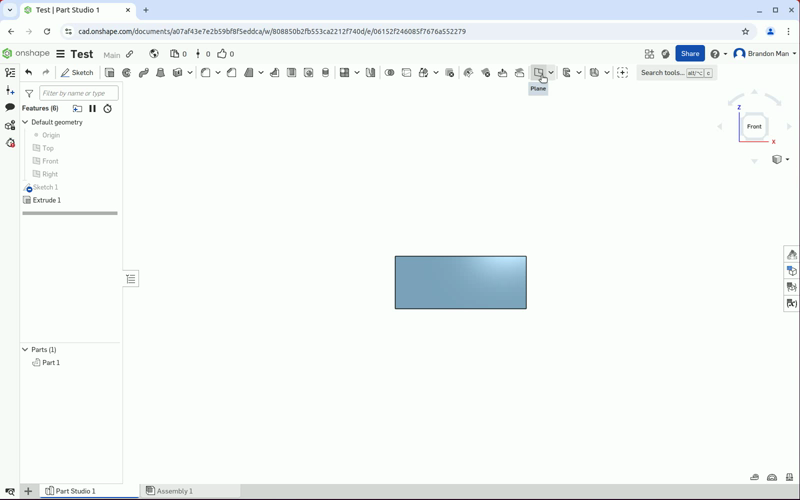
click(541, 75)
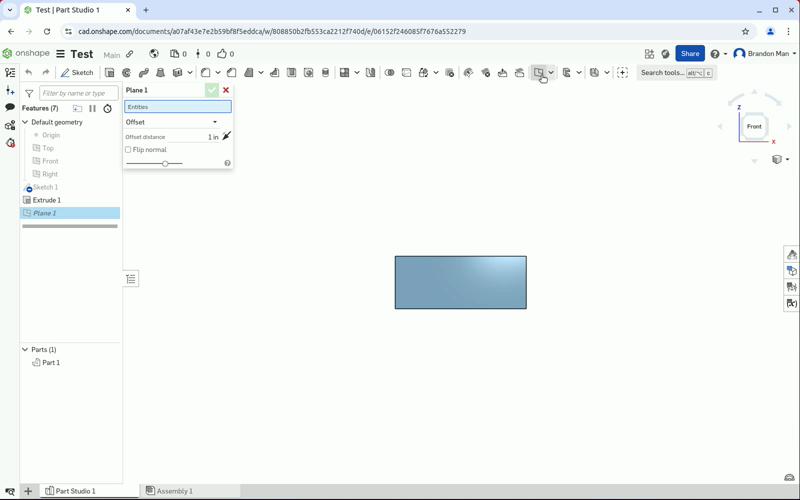
mouse_move(73, 163)
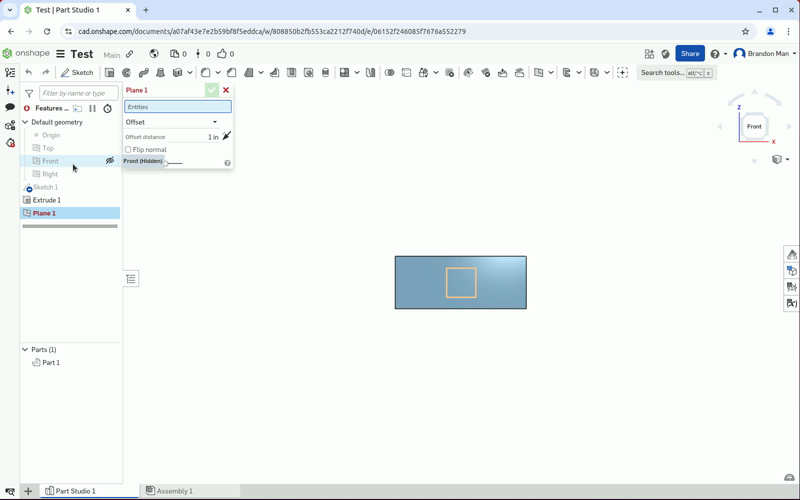
click(73, 163)
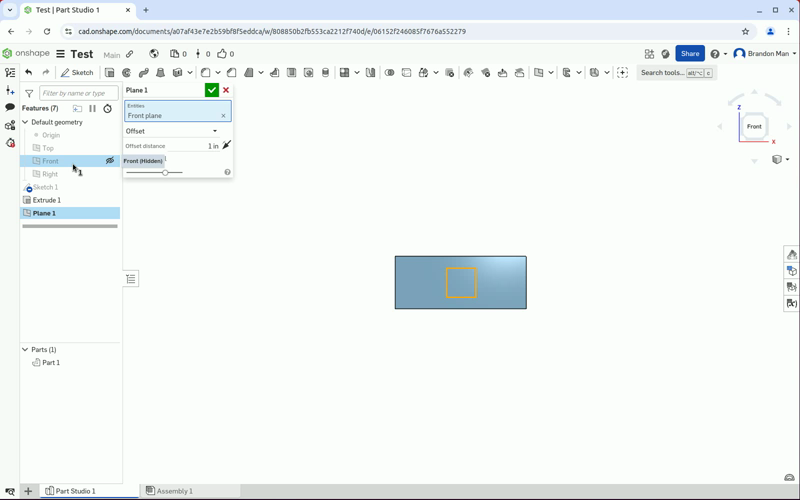
key(tab, 2)
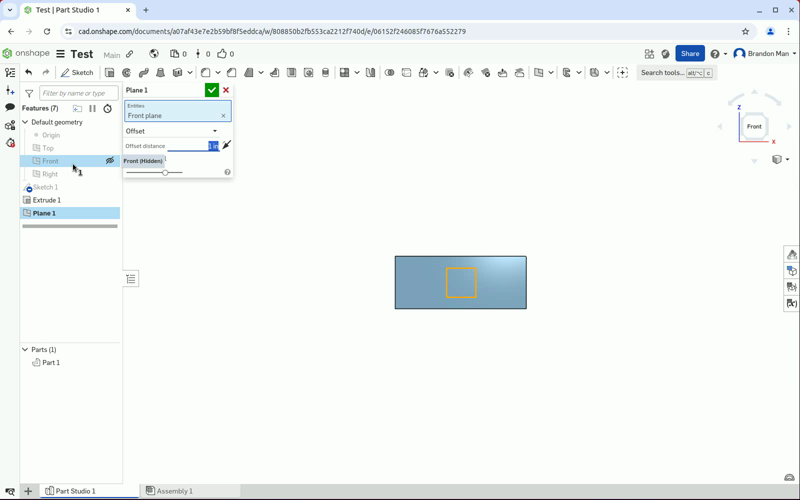
text(1.695)
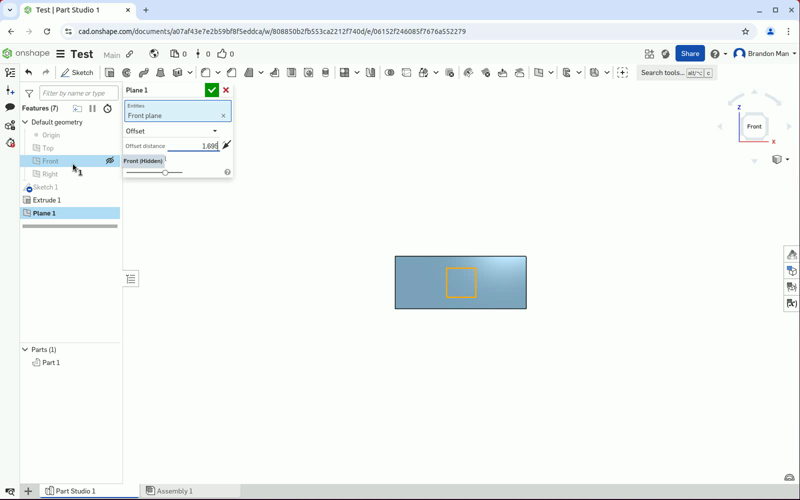
key(enter, 2)
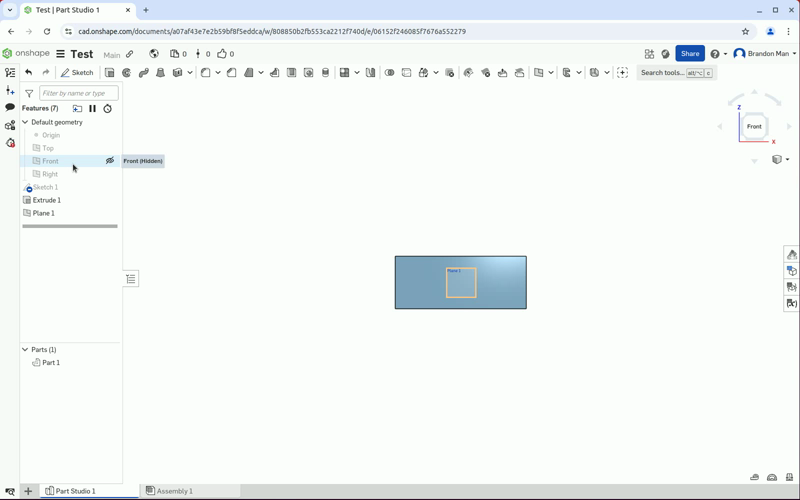
key(shift+s)
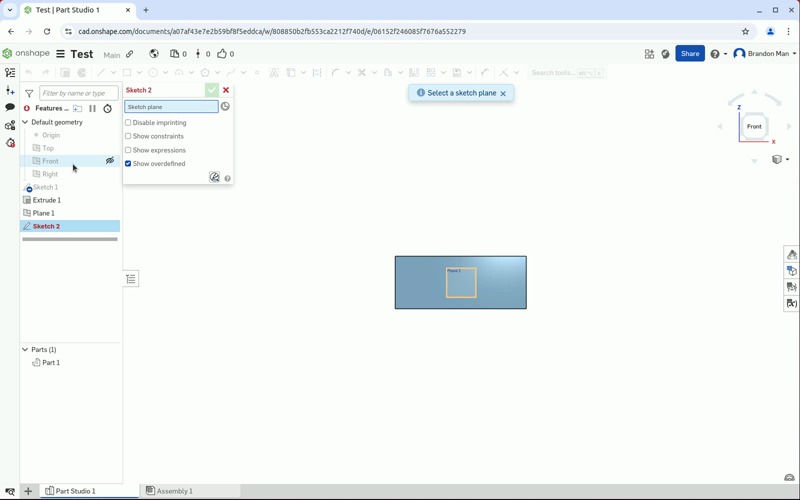
mouse_move(73, 215)
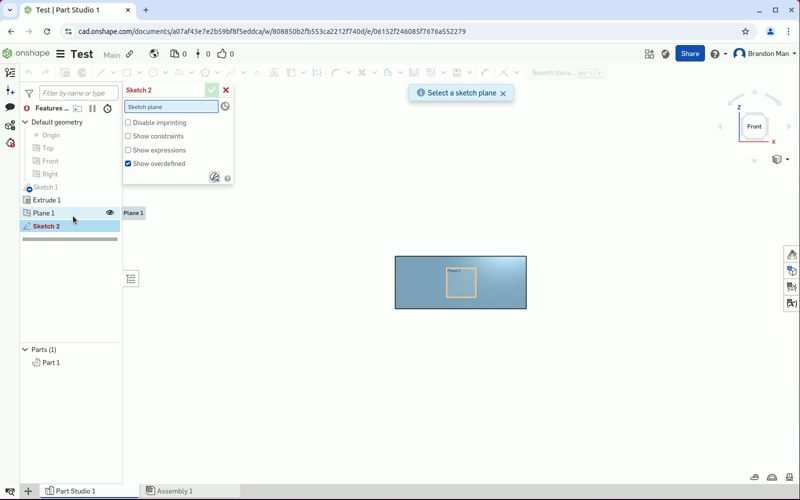
click(73, 215)
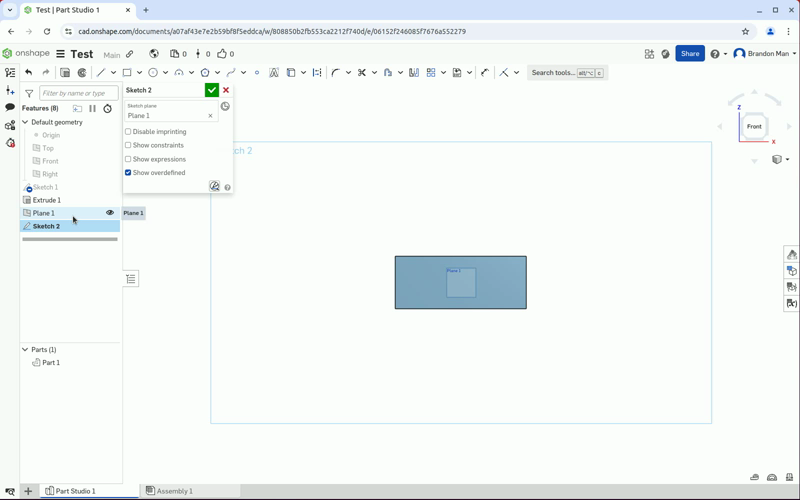
mouse_move(73, 352)
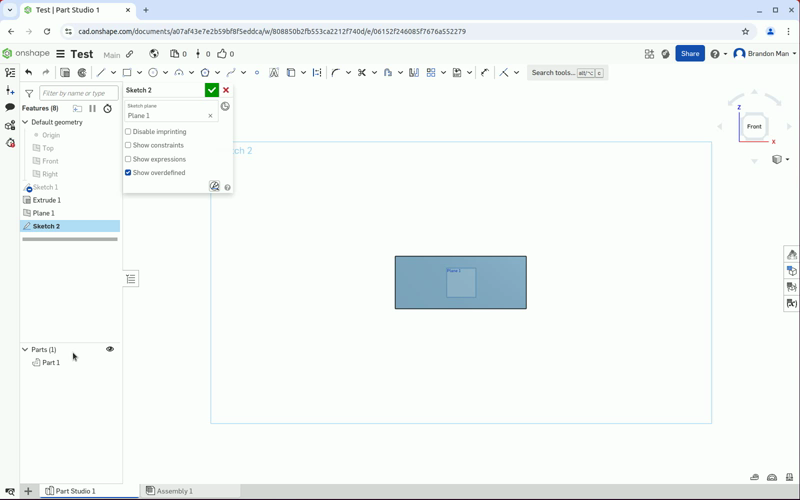
key(y)
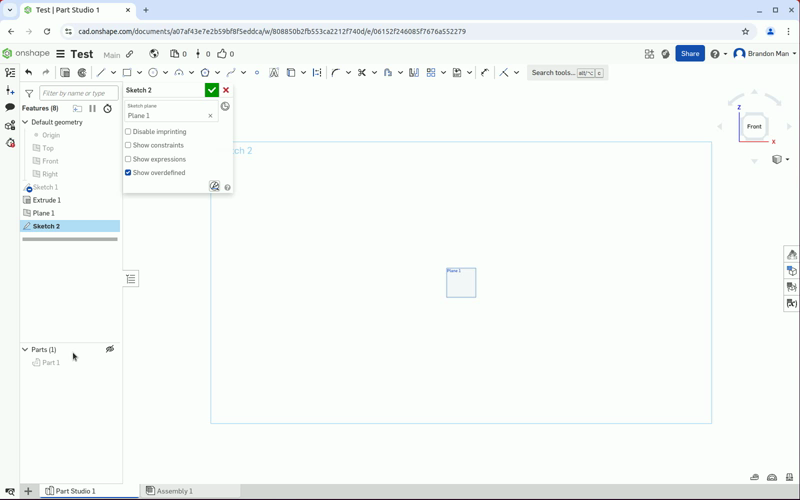
key(c)
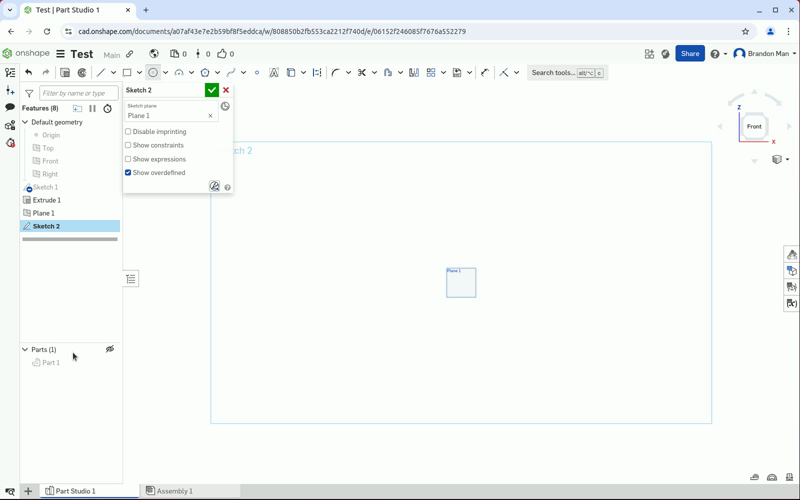
key_down(shift)
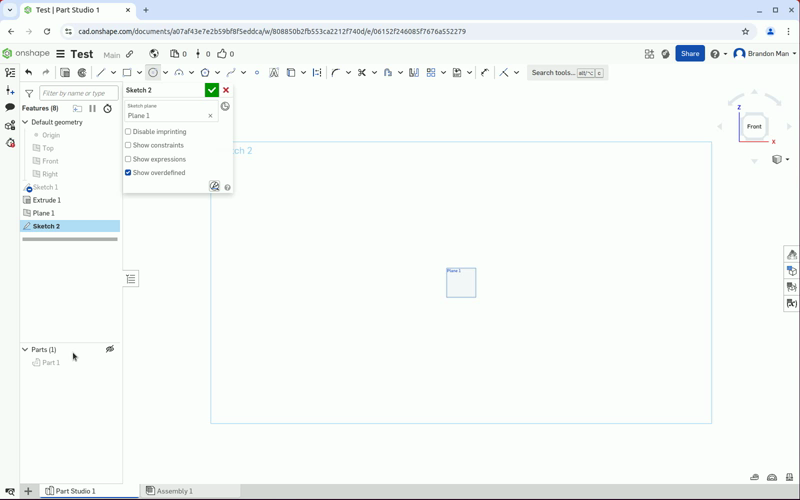
mouse_move(513, 282)
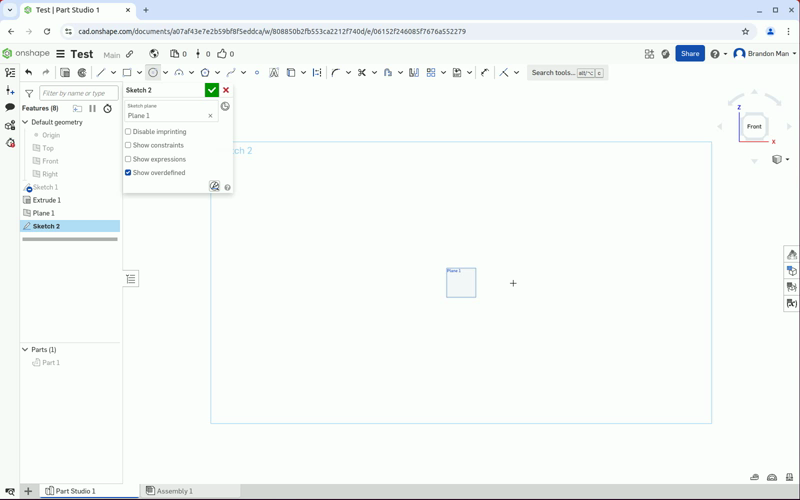
click(513, 282)
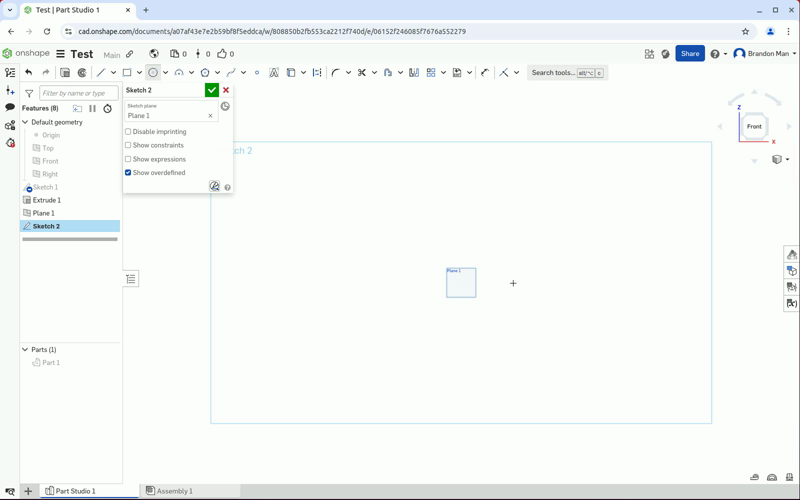
key_up(shift)
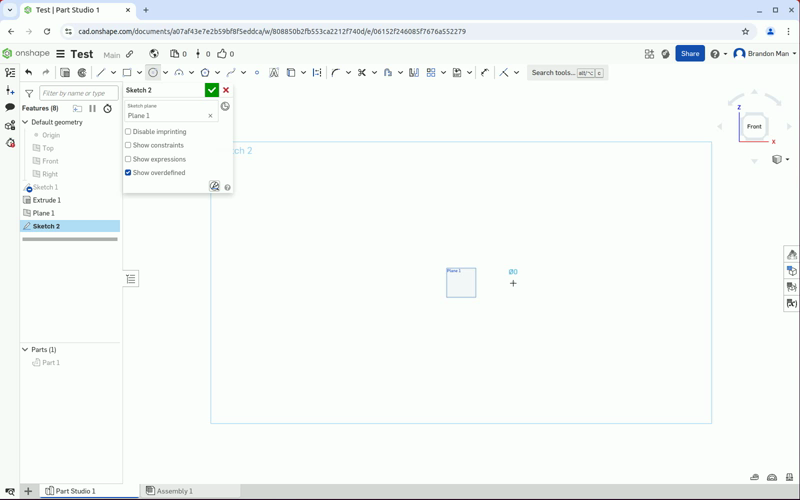
mouse_move(526, 282)
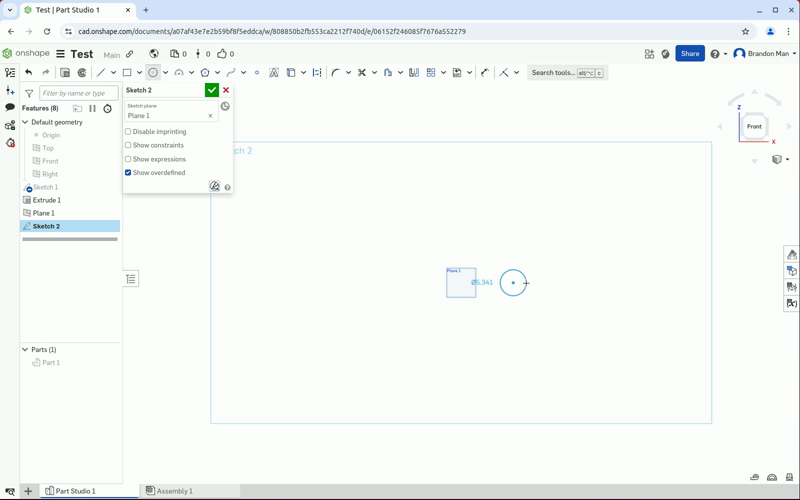
click(526, 282)
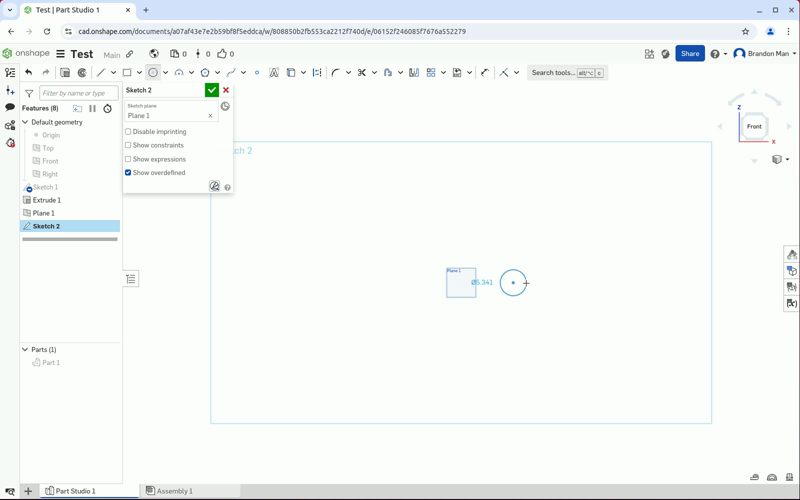
key(esc)
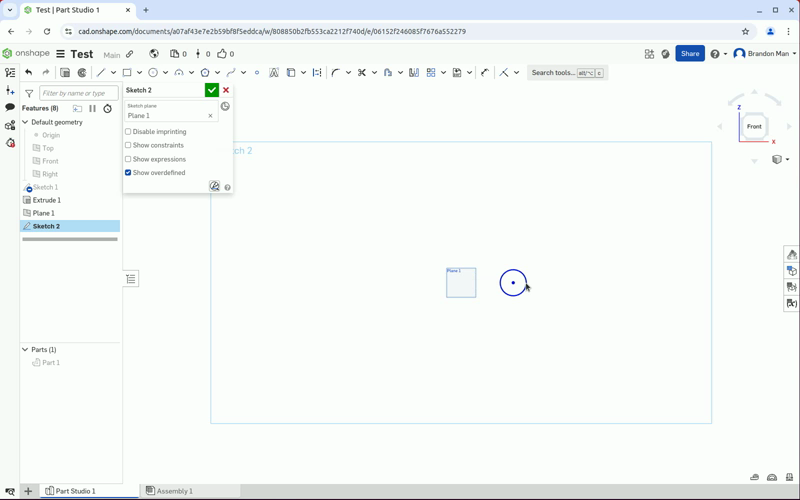
mouse_move(514, 293)
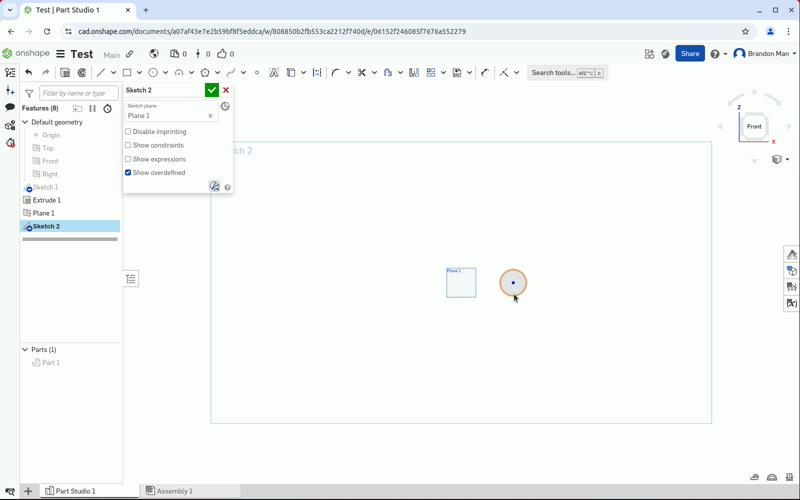
scroll(6)
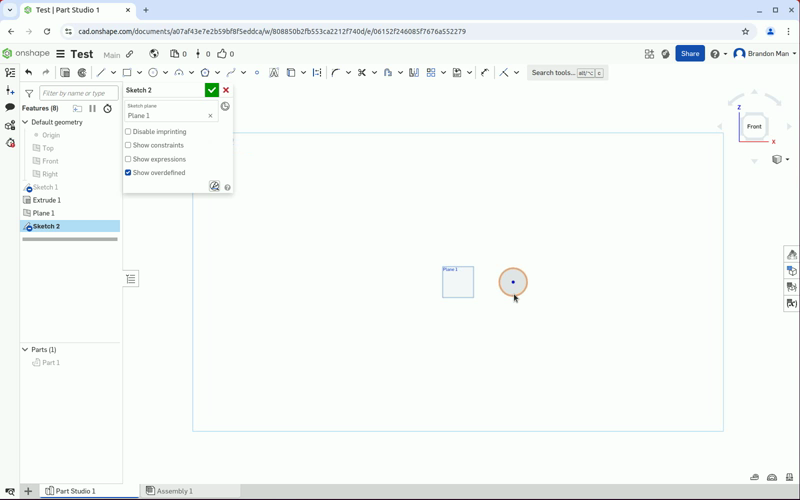
scroll(6)
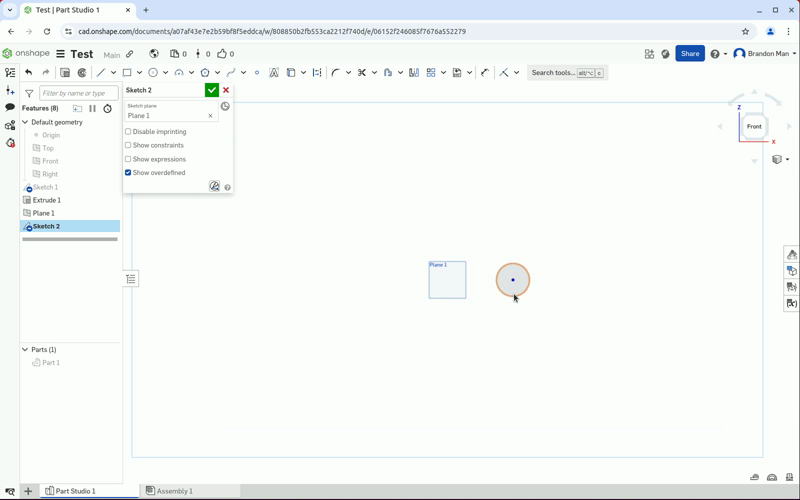
scroll(6)
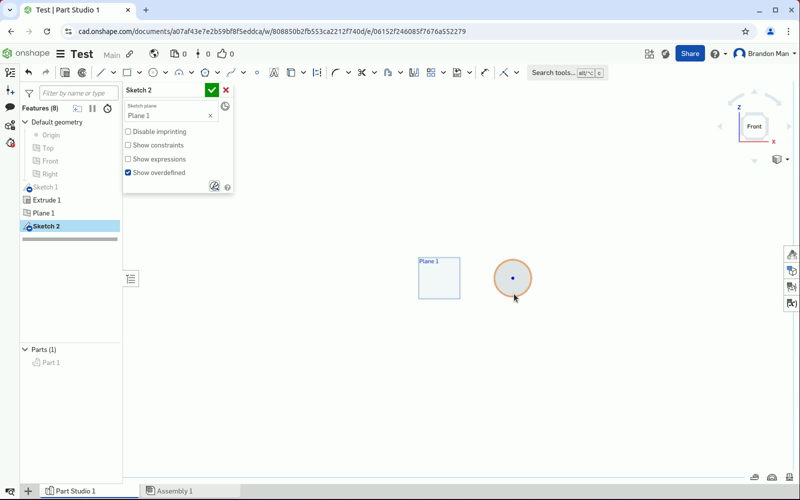
scroll(6)
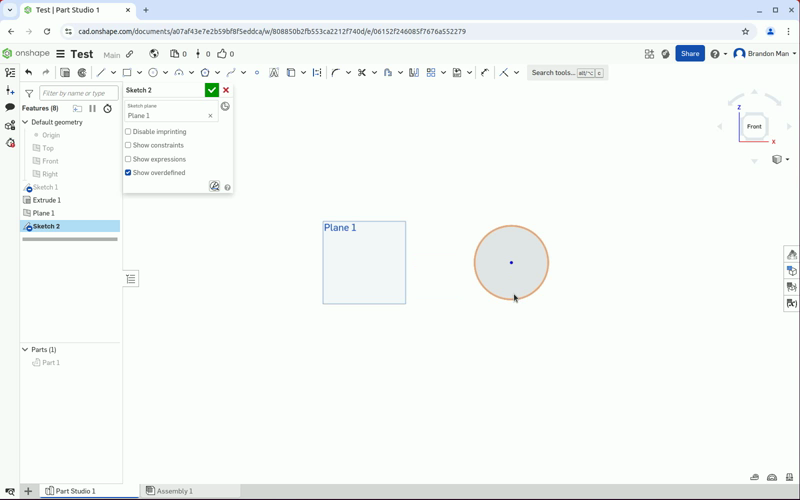
scroll(6)
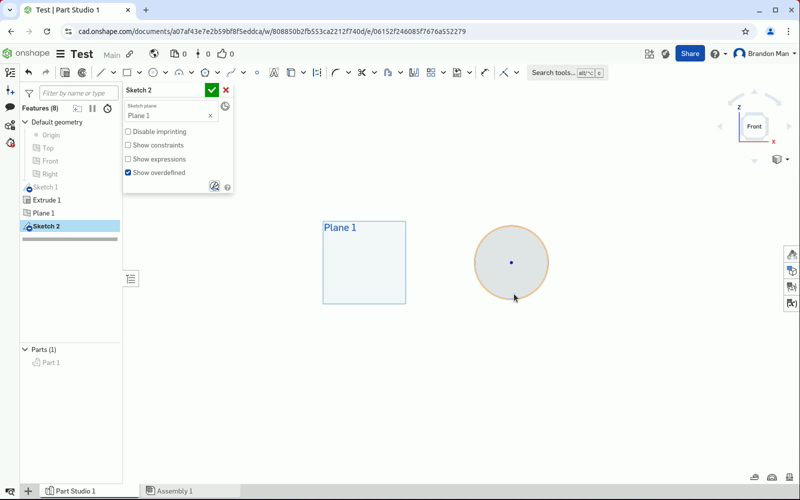
scroll(6)
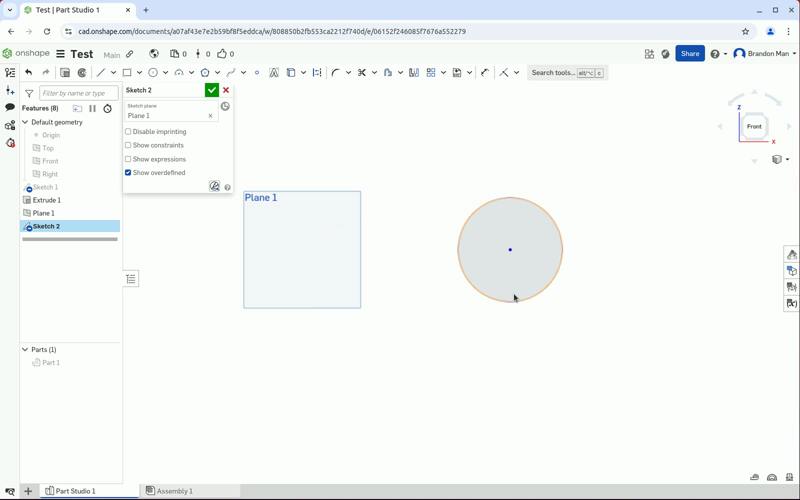
scroll(6)
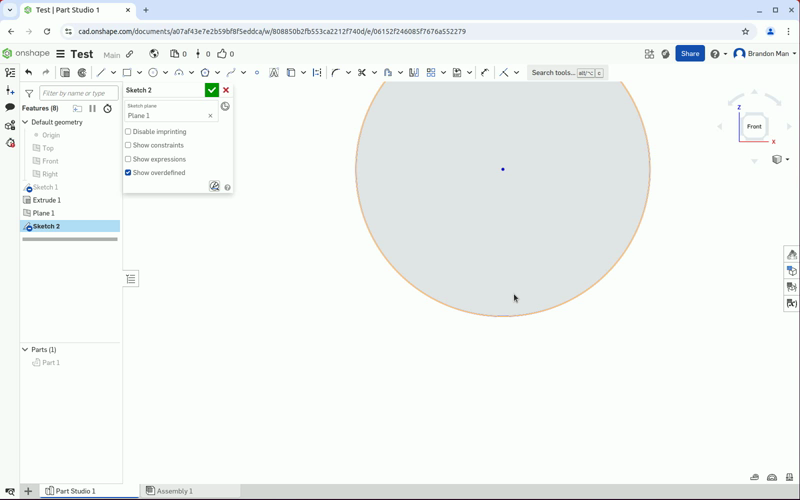
click(514, 293)
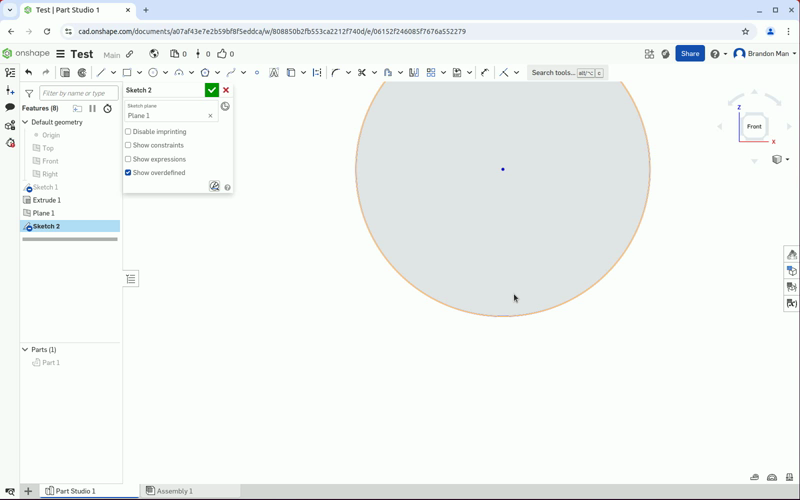
scroll(-6)
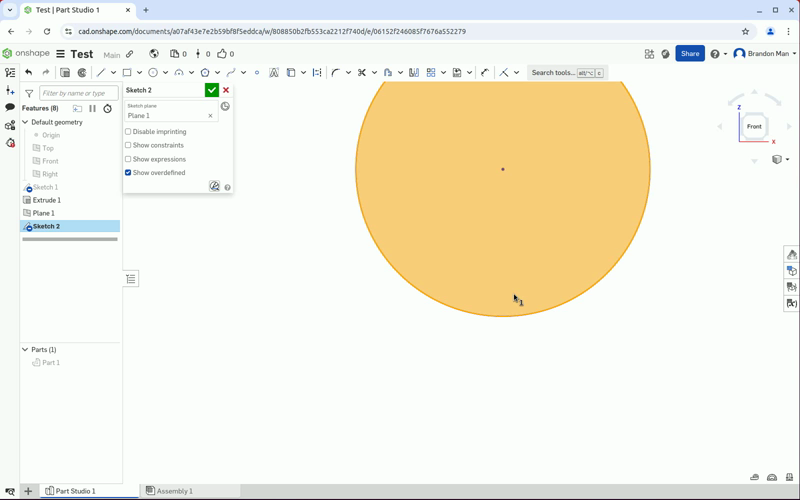
scroll(-6)
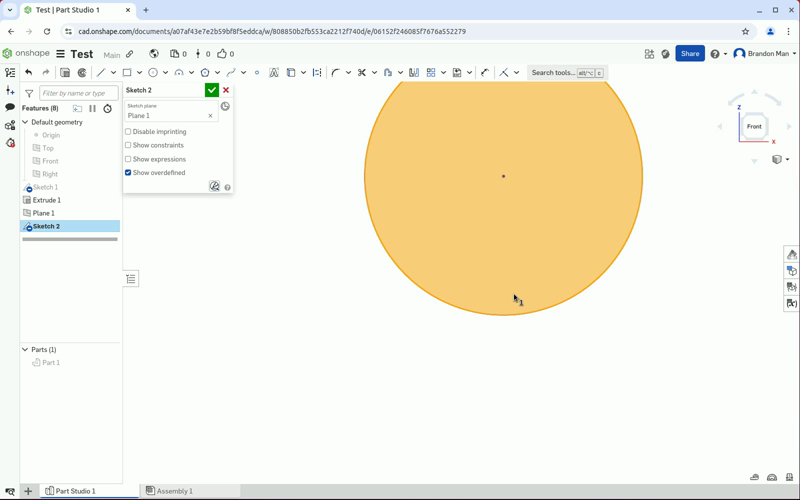
scroll(-6)
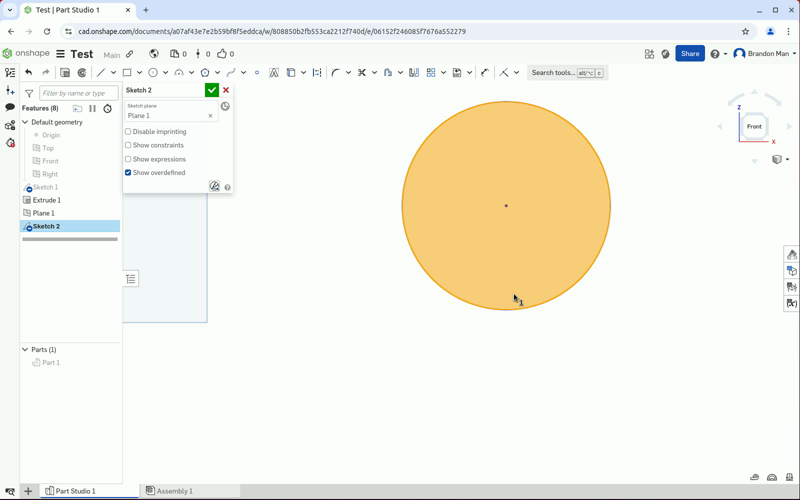
scroll(-6)
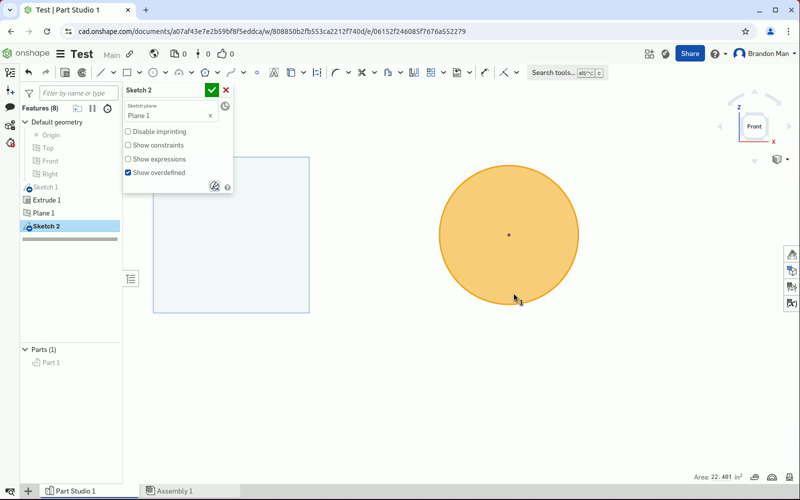
scroll(-6)
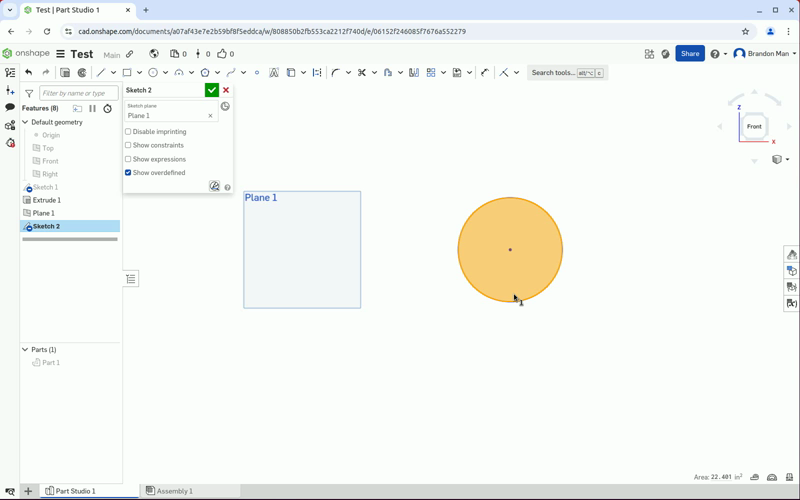
scroll(-6)
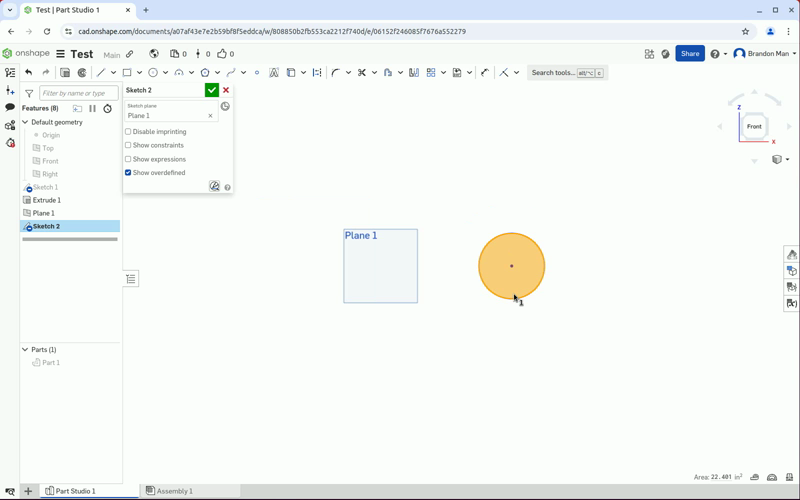
scroll(-6)
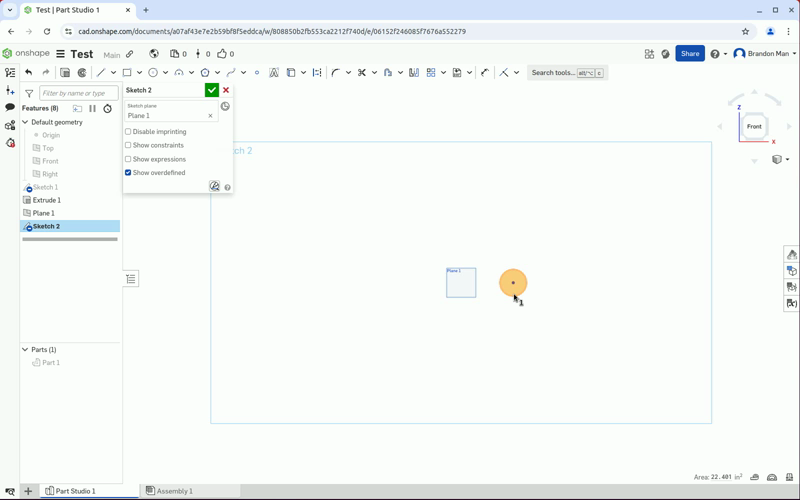
mouse_move(73, 352)
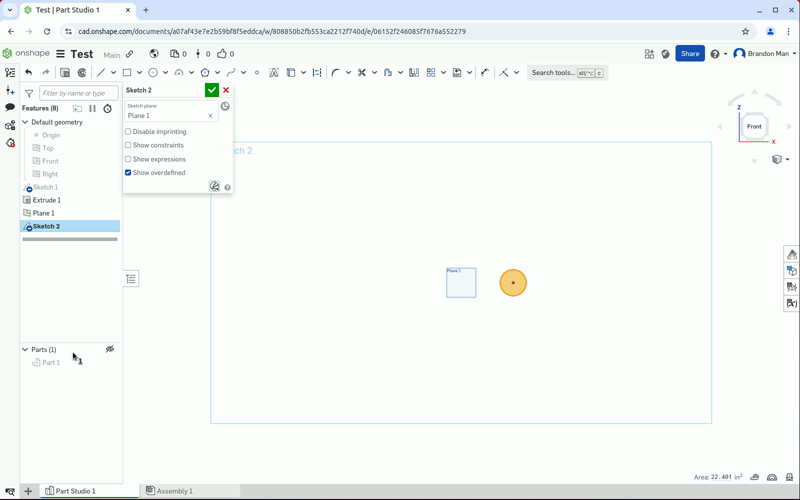
key(shift+y)
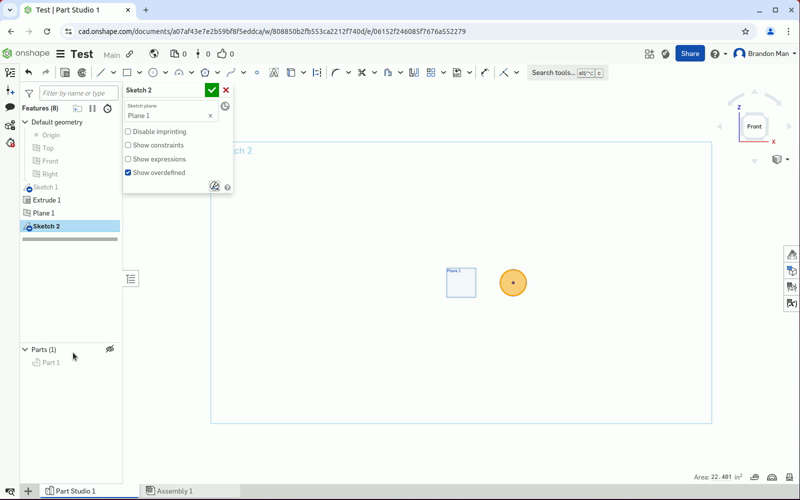
key(shift+e)
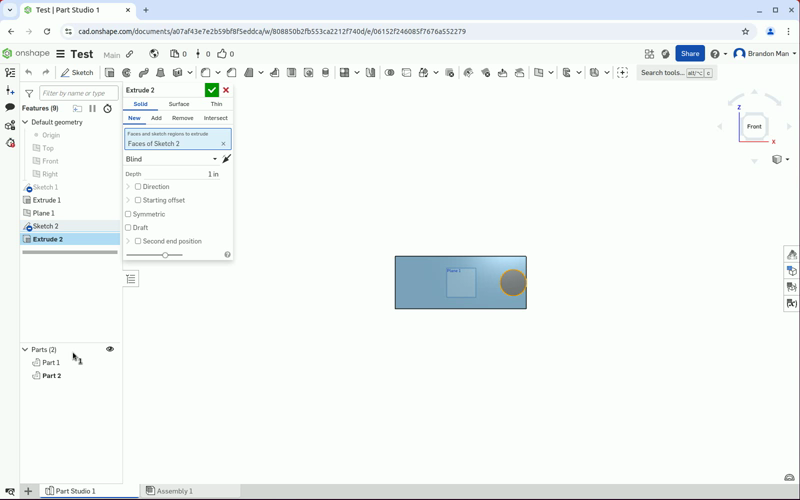
mouse_move(143, 106)
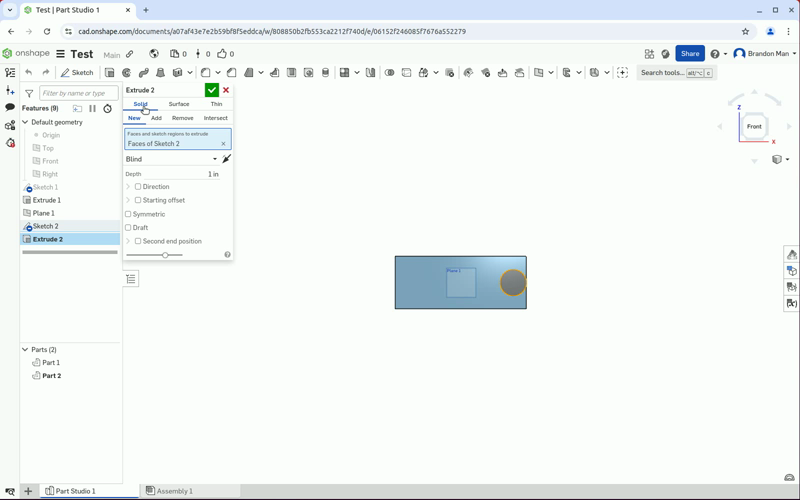
click(143, 106)
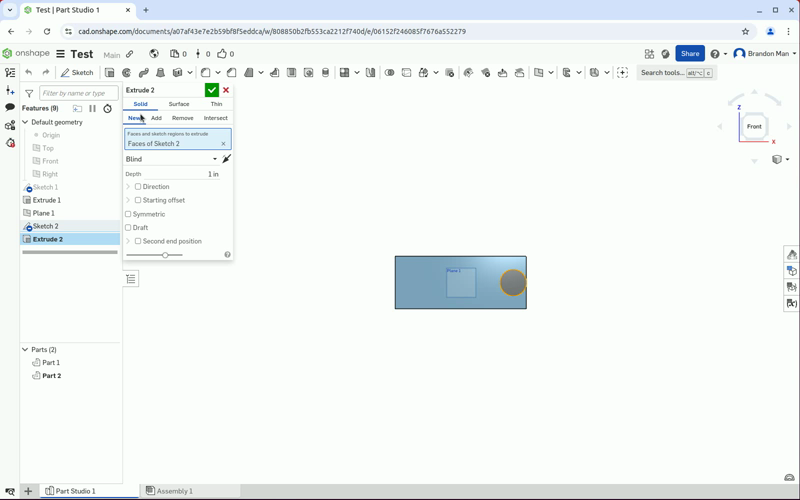
mouse_move(137, 120)
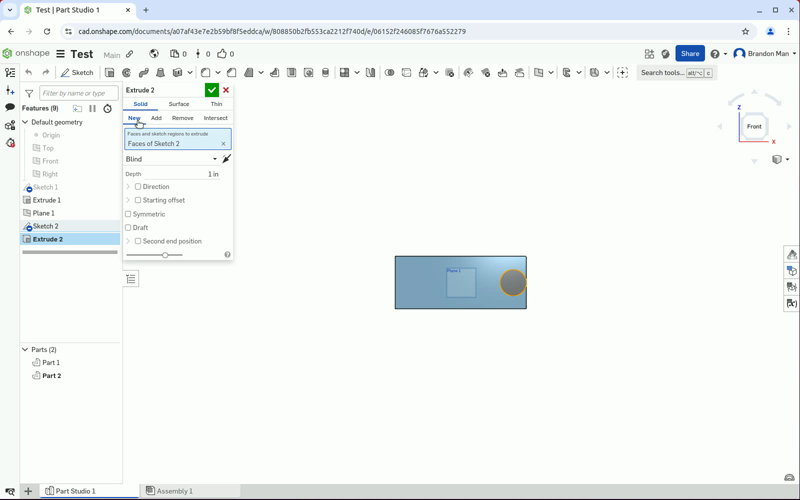
click(137, 120)
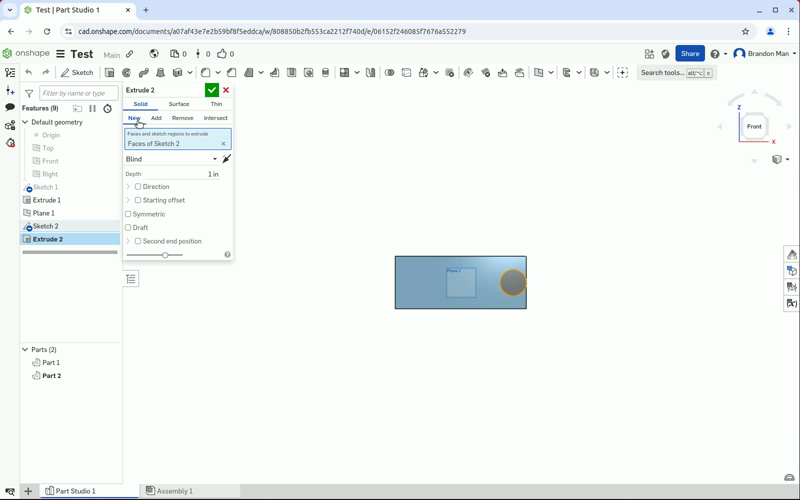
key(tab, 4)
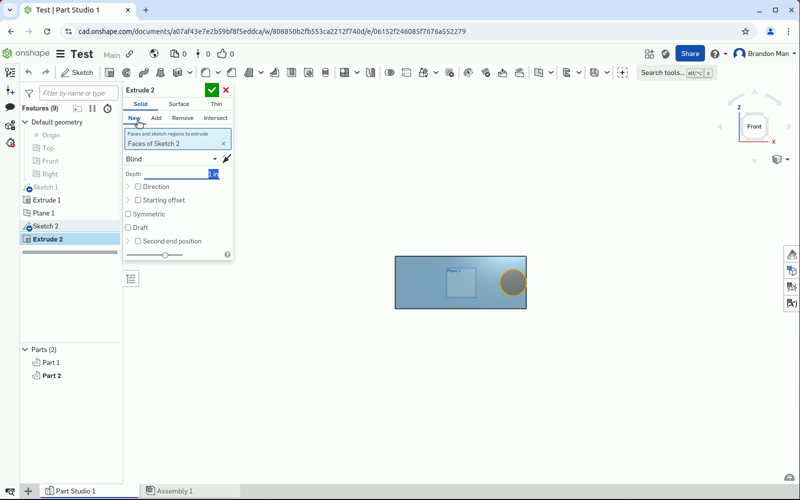
text(21.423)
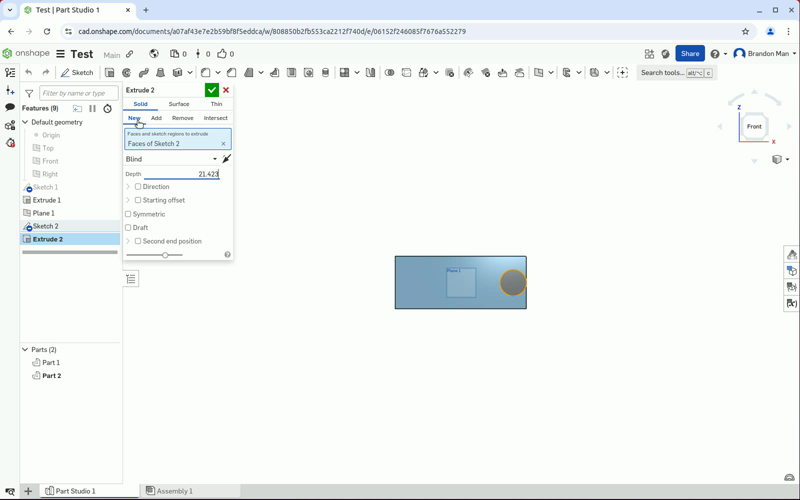
key(enter)
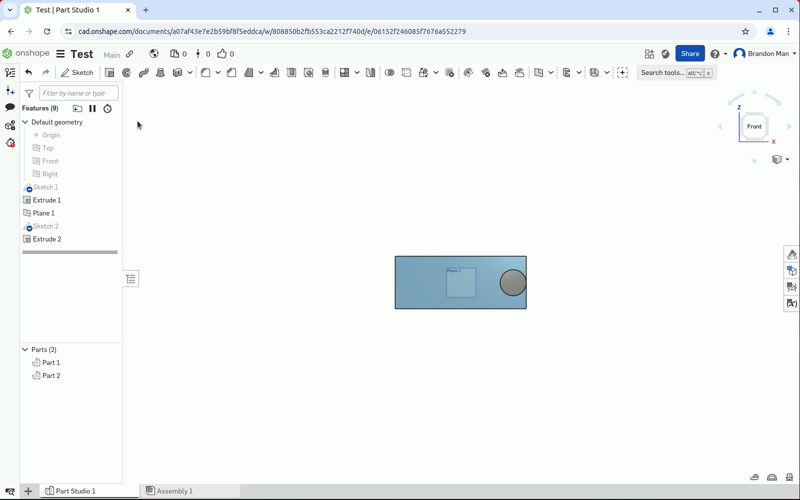
key(shift+h)
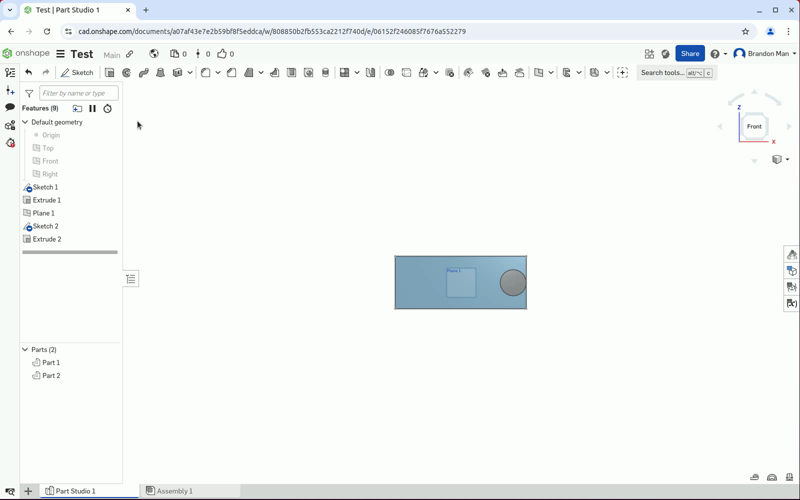
key(shift+h)
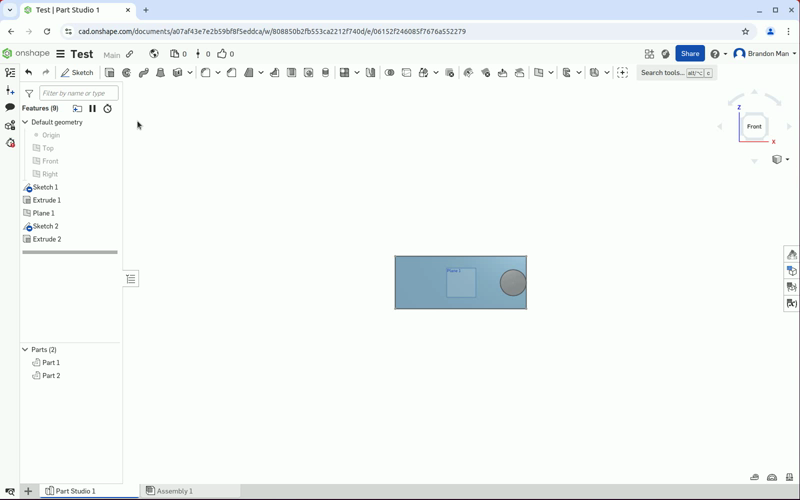
key(shift+7)
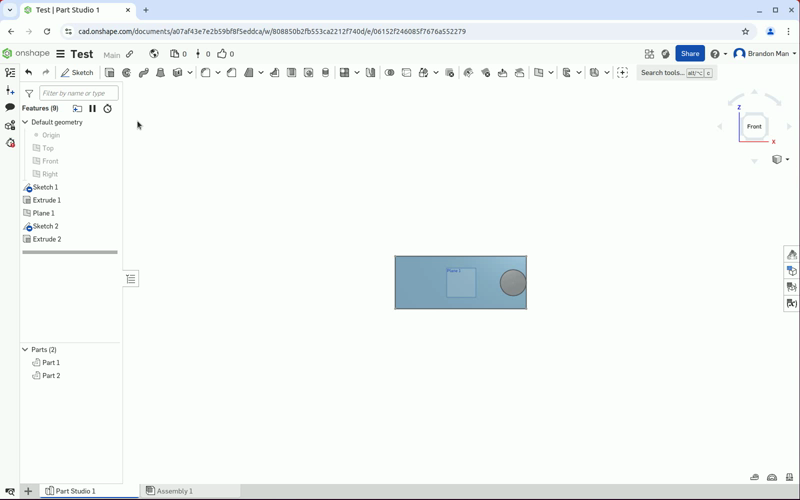
key(left, 2)
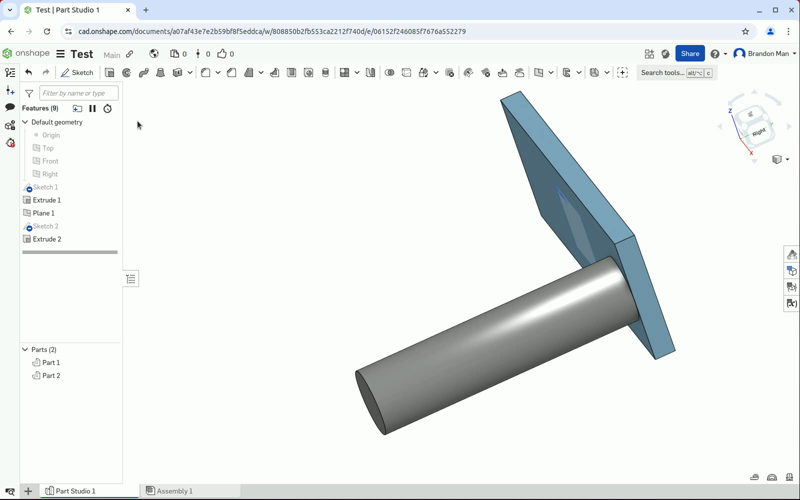
key(down, 2)
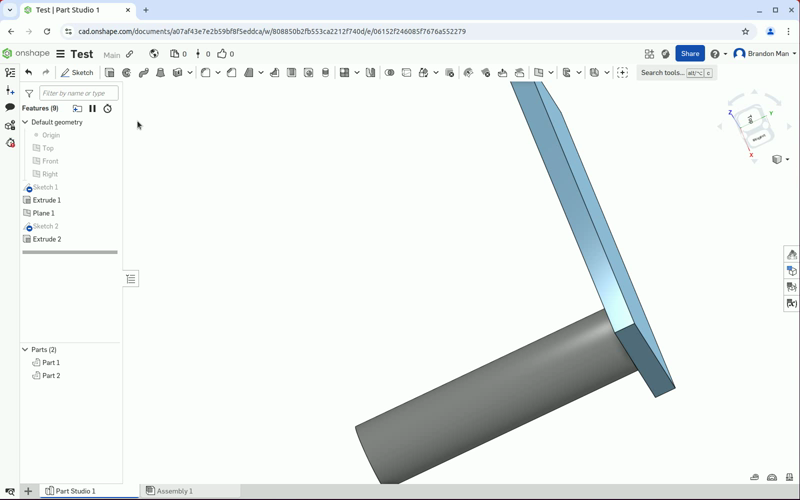
key(up, 2)
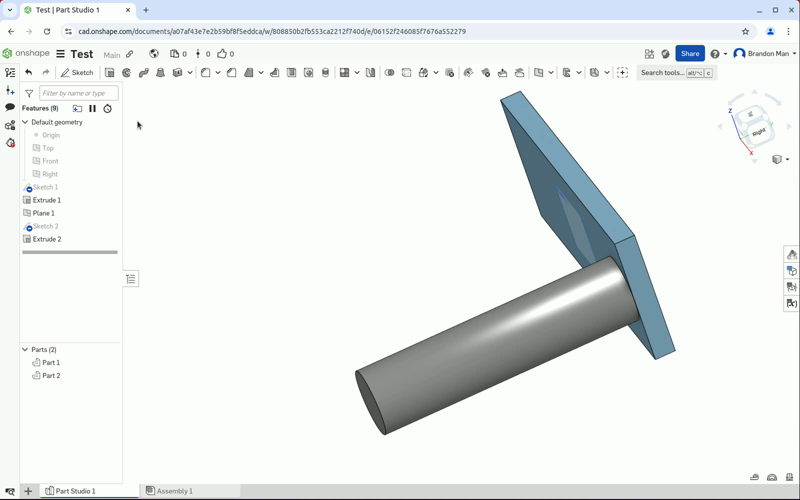
key(right, 2)
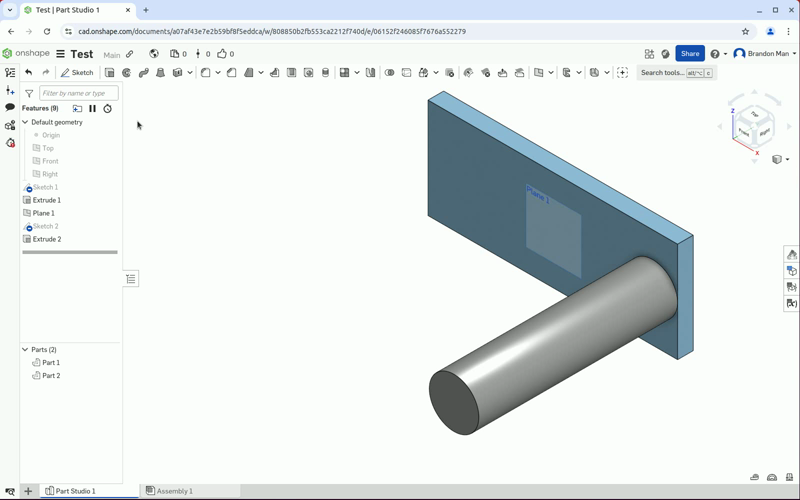
mouse_move(73, 189)
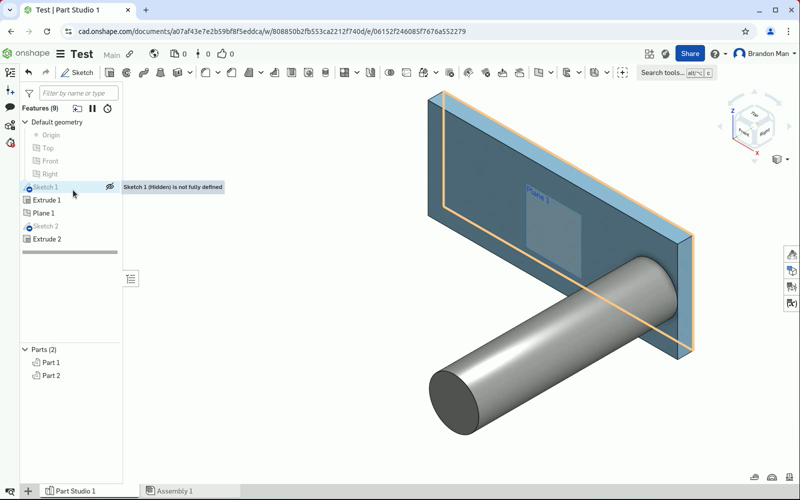
click(73, 189)